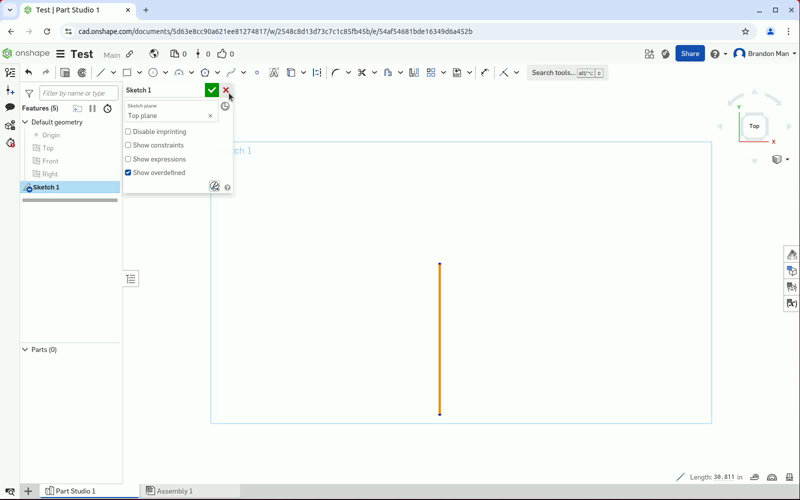
key(shift+h)
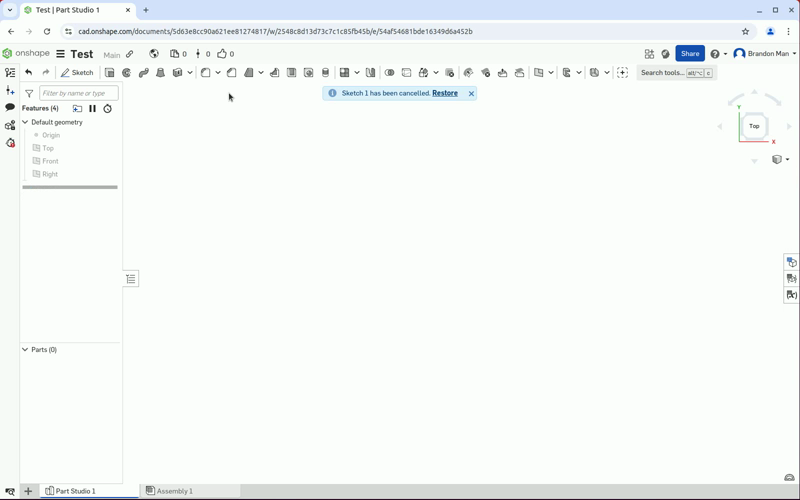
mouse_move(73, 352)
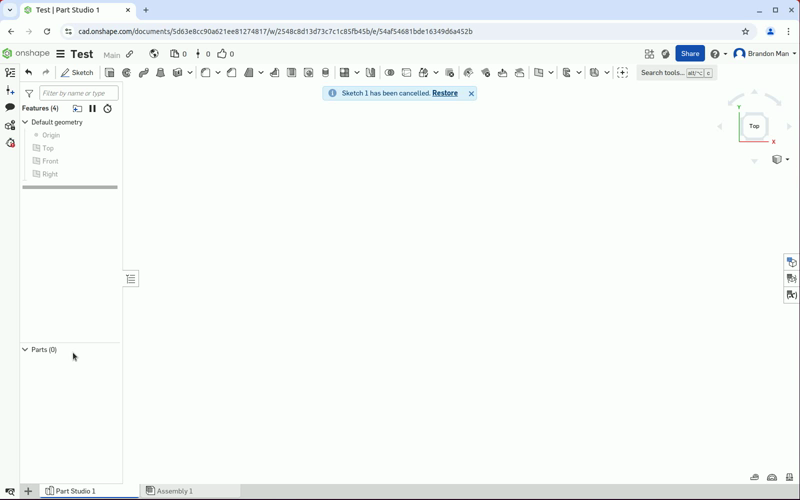
key(y)
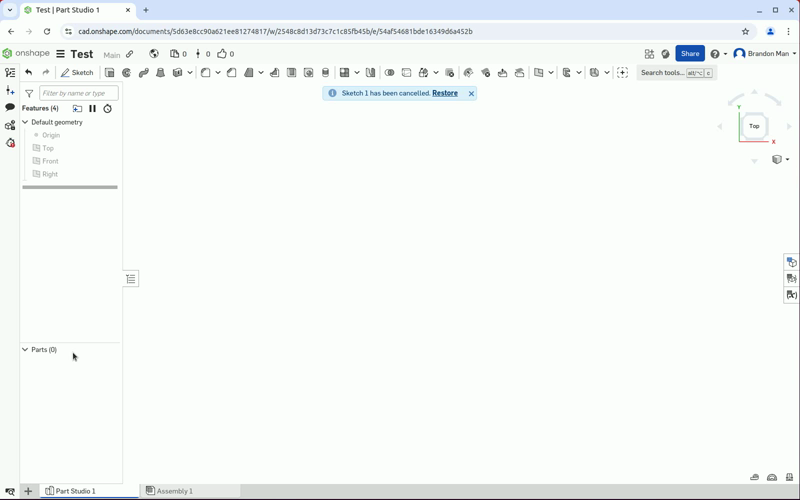
key(shift+p)
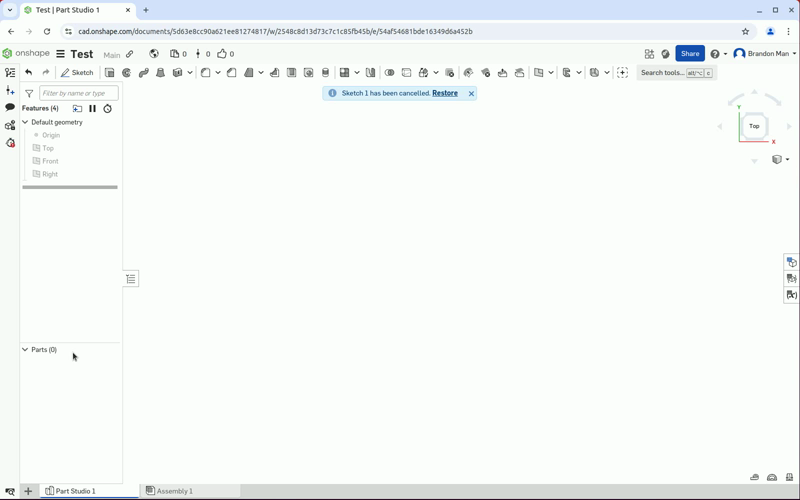
key(space)
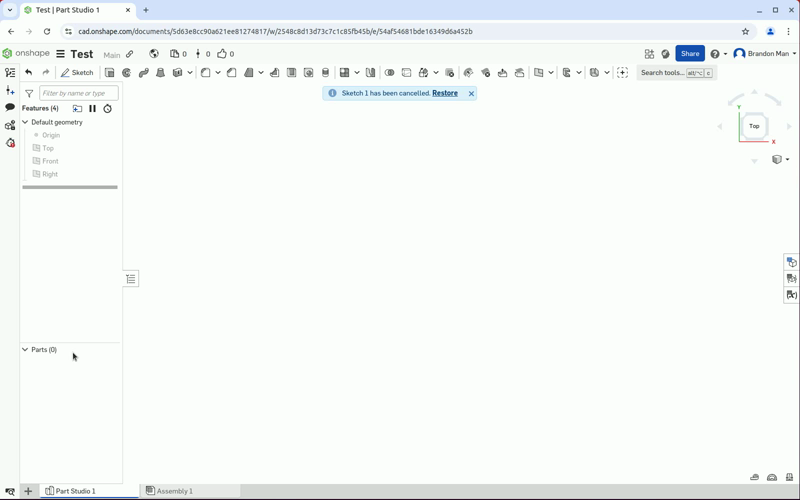
key_down(shift)
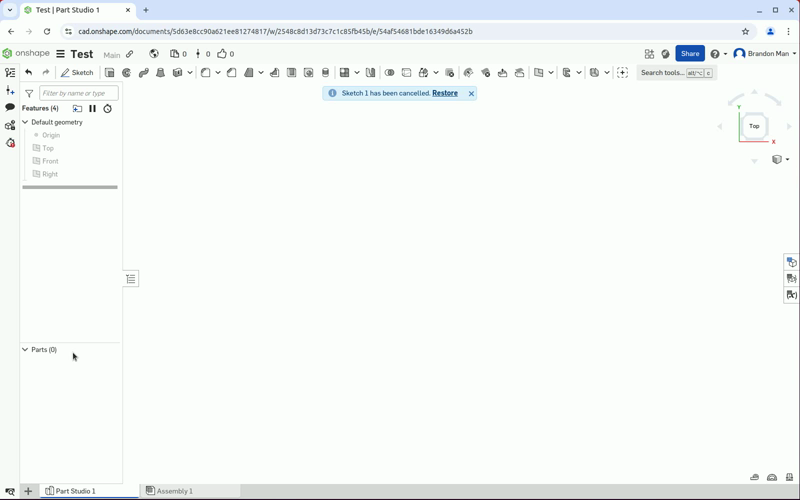
key(up)
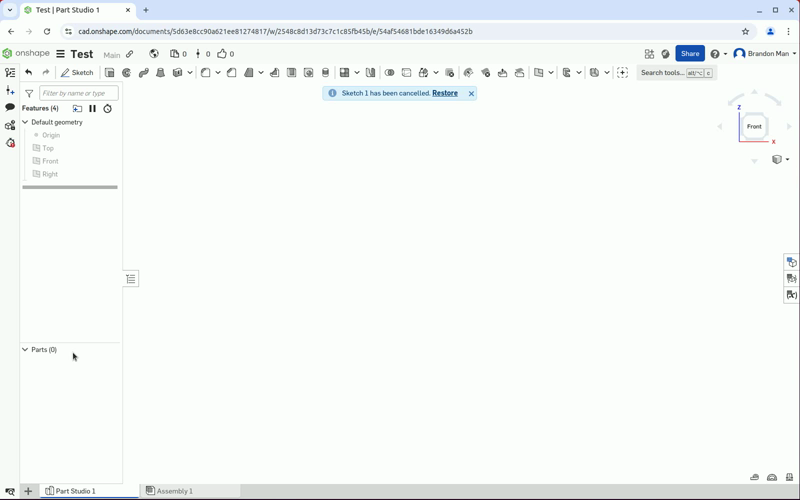
key_up(shift)
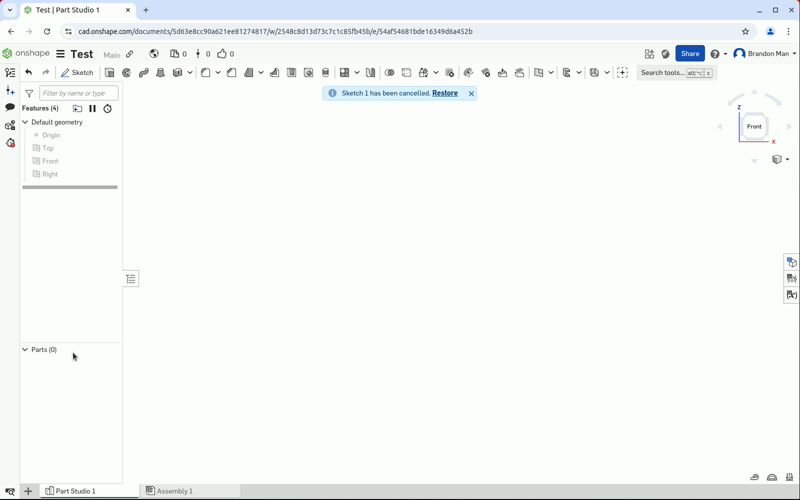
mouse_move(73, 352)
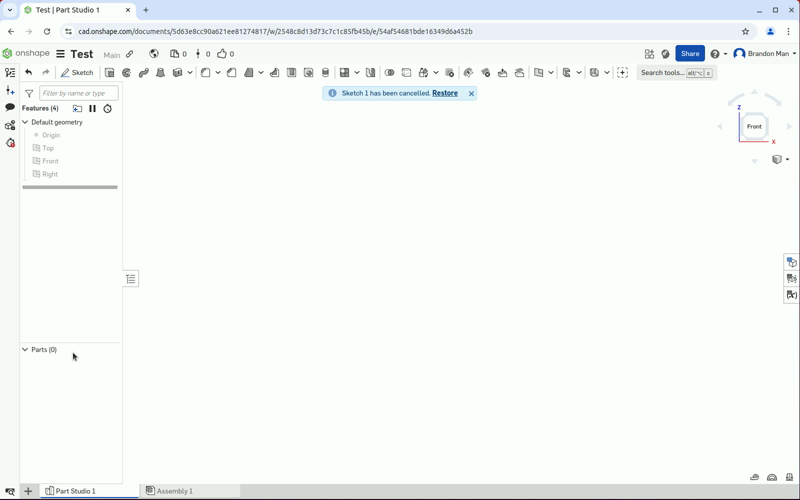
key(shift+y)
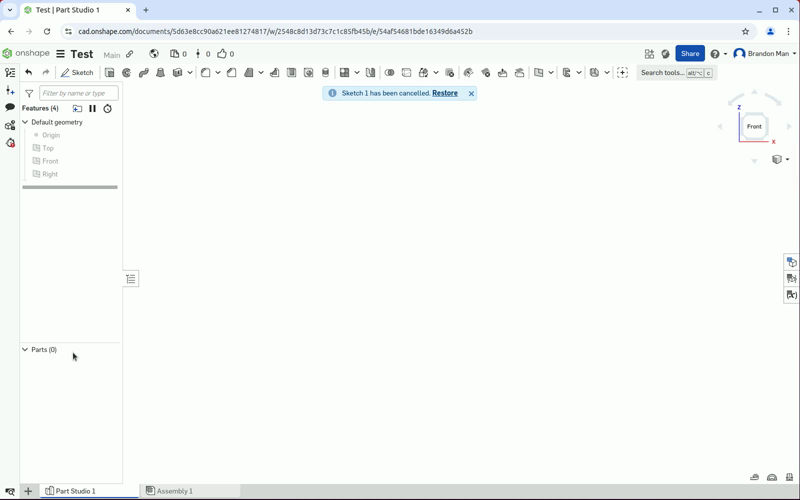
key(shift+s)
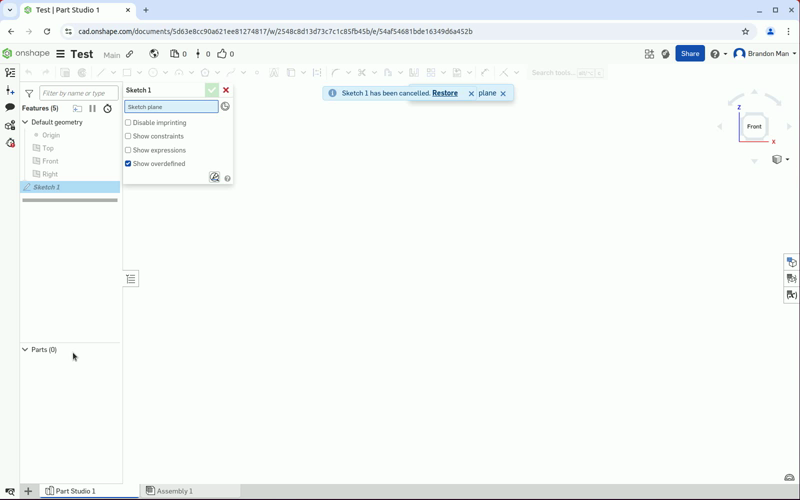
mouse_move(73, 163)
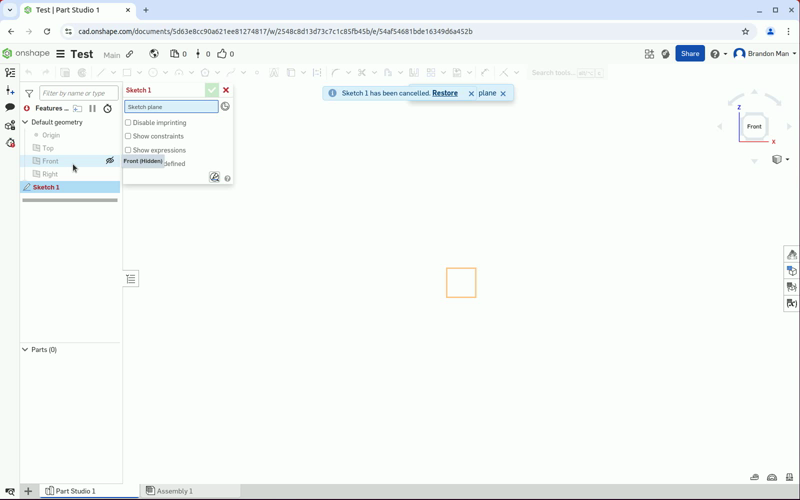
click(73, 163)
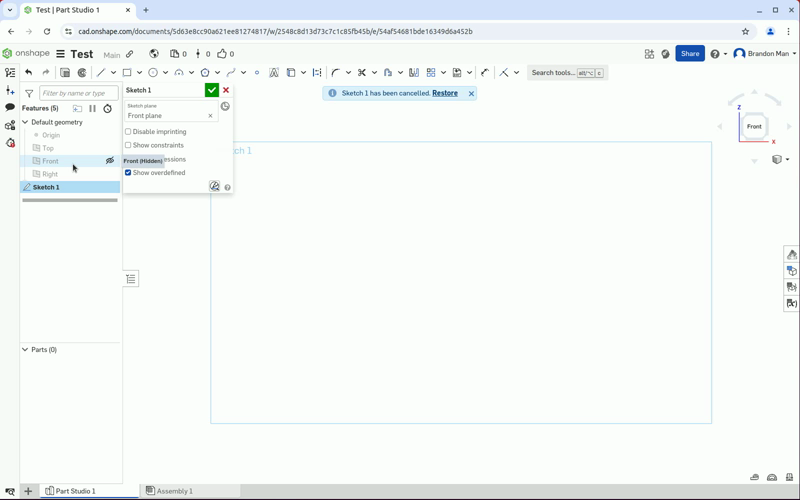
mouse_move(73, 352)
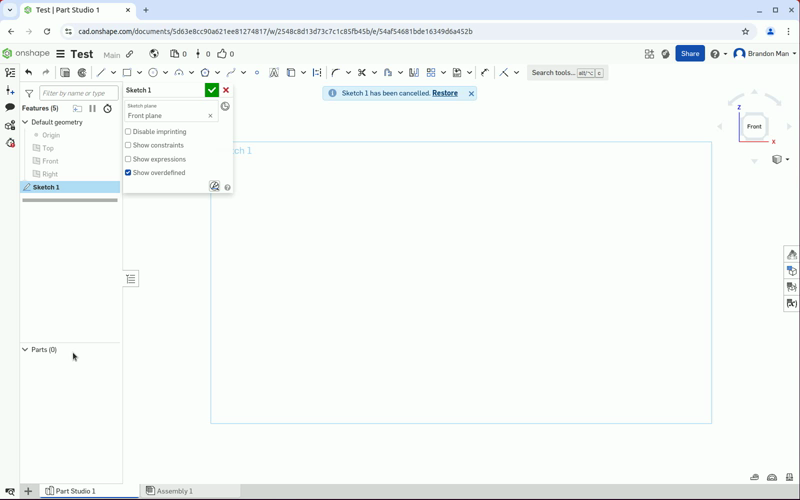
key(y)
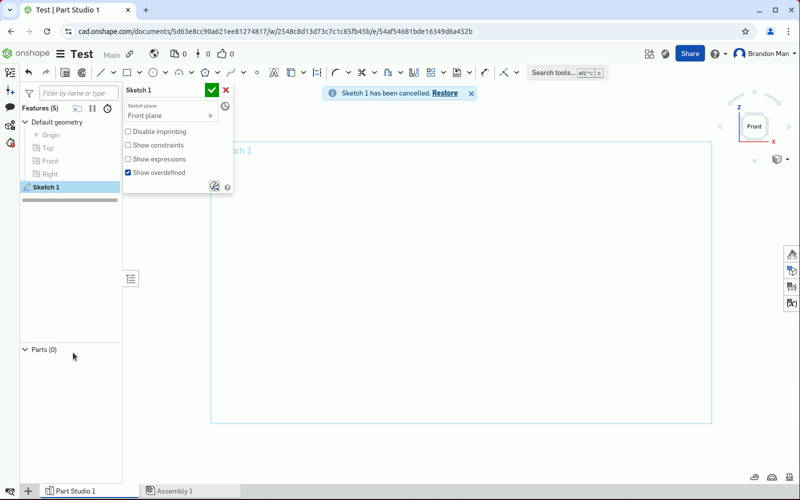
key(l)
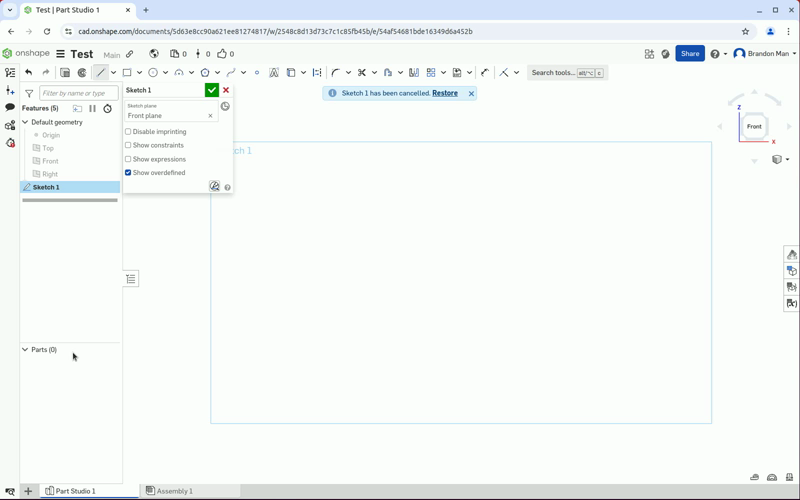
key_down(shift)
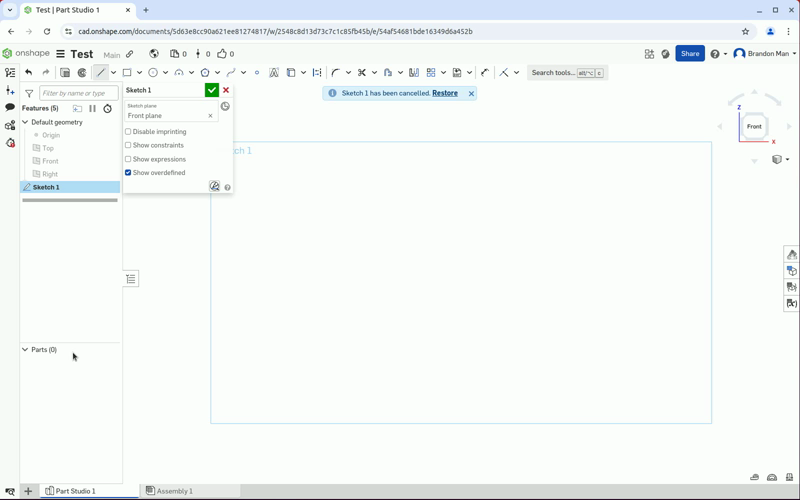
mouse_move(348, 325)
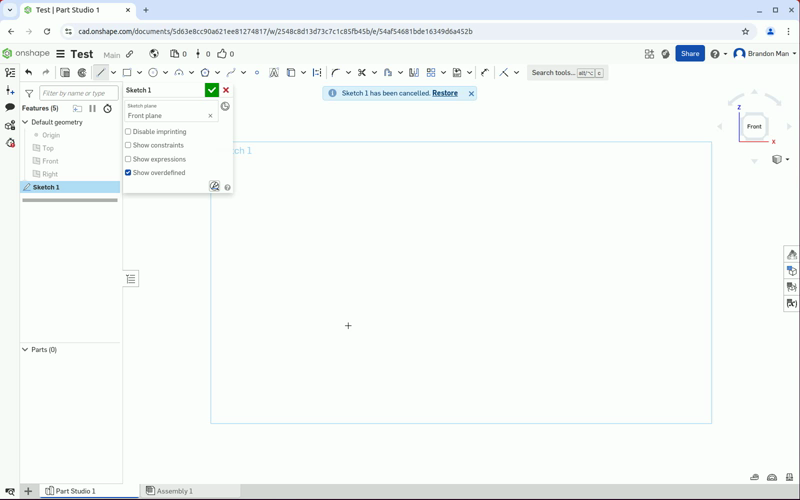
click(348, 325)
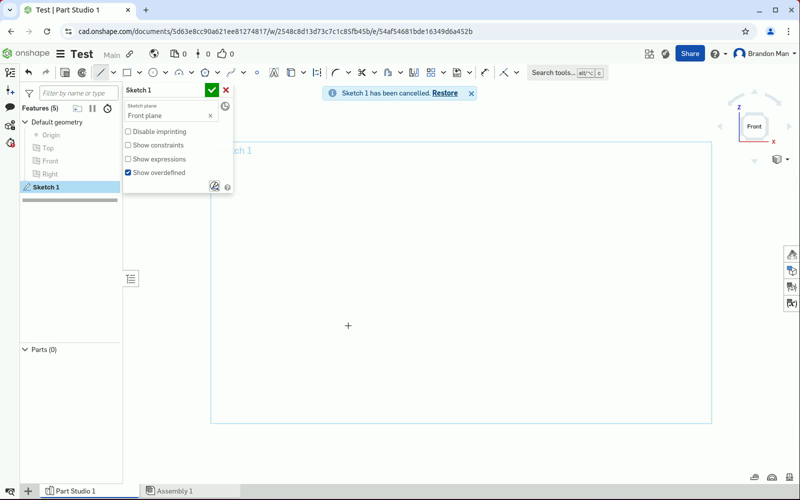
key_up(shift)
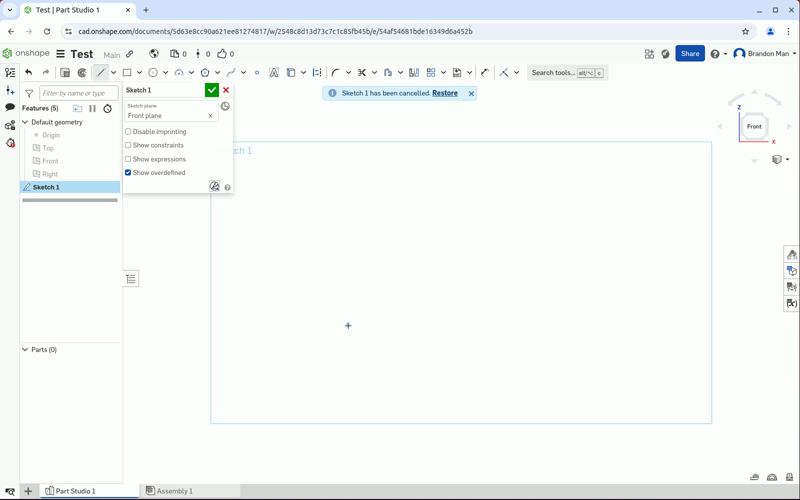
key_down(shift)
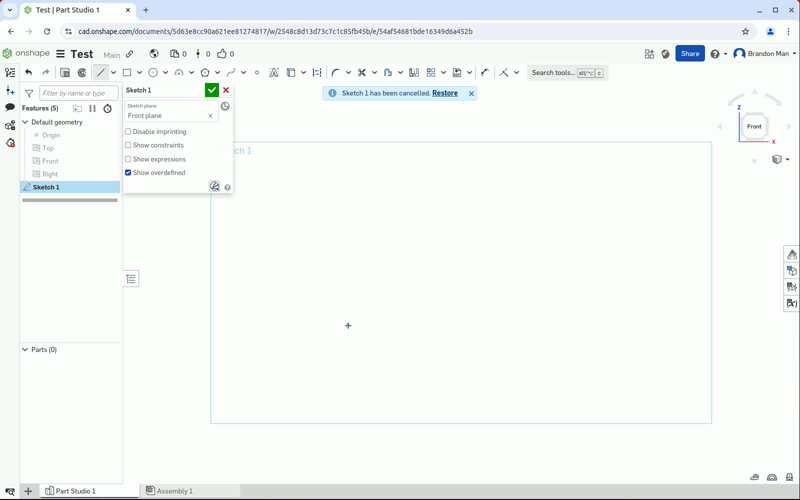
mouse_move(378, 325)
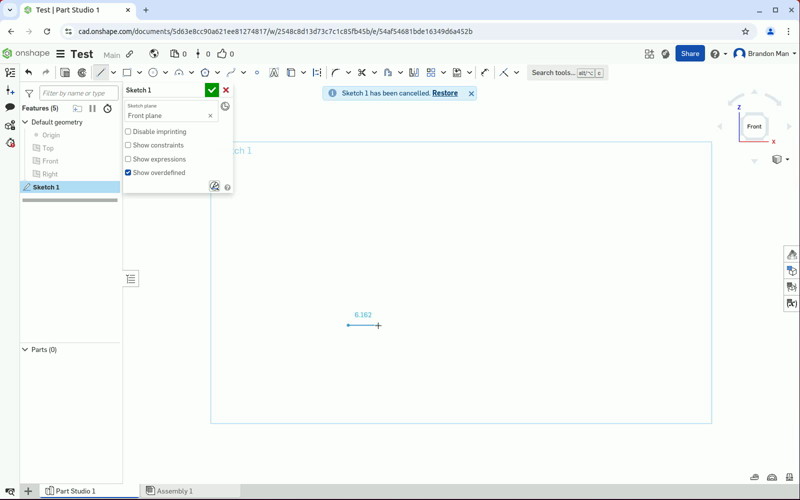
mouse_move(404, 325)
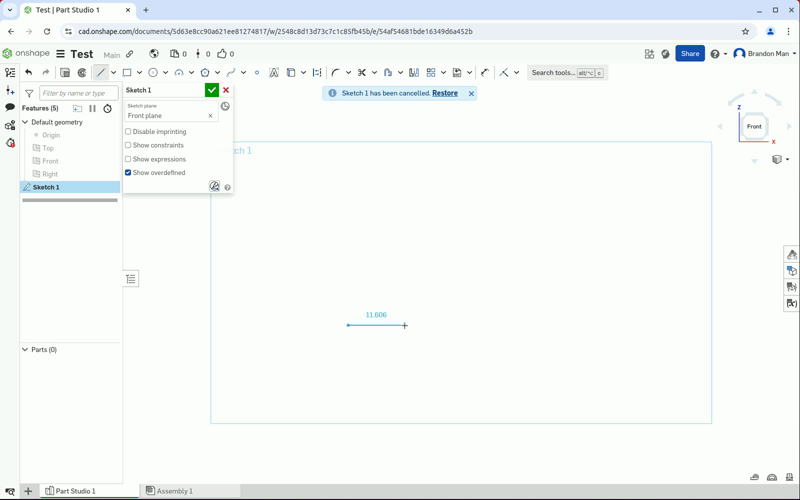
click(404, 325)
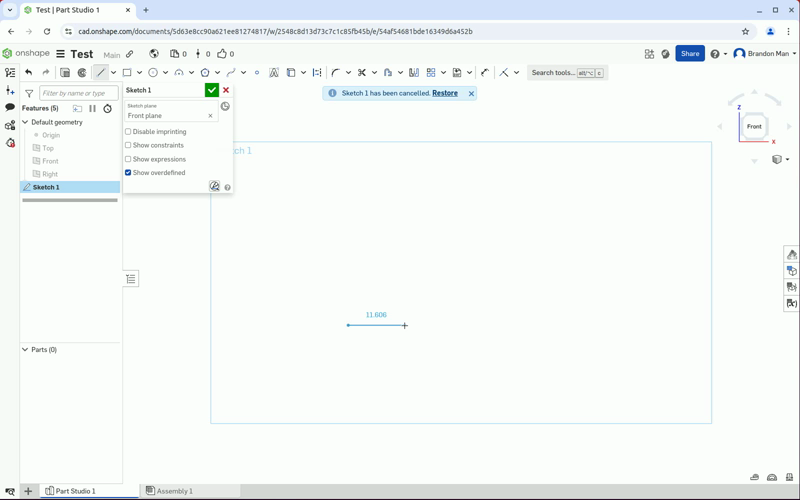
key_up(shift)
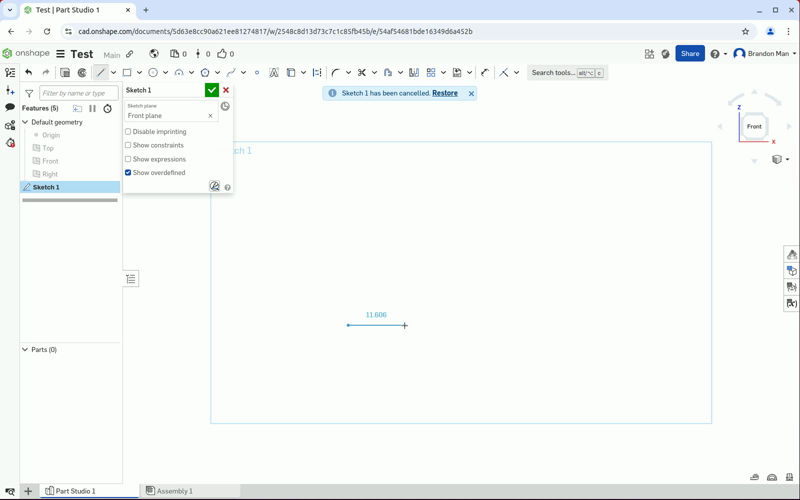
key_down(shift)
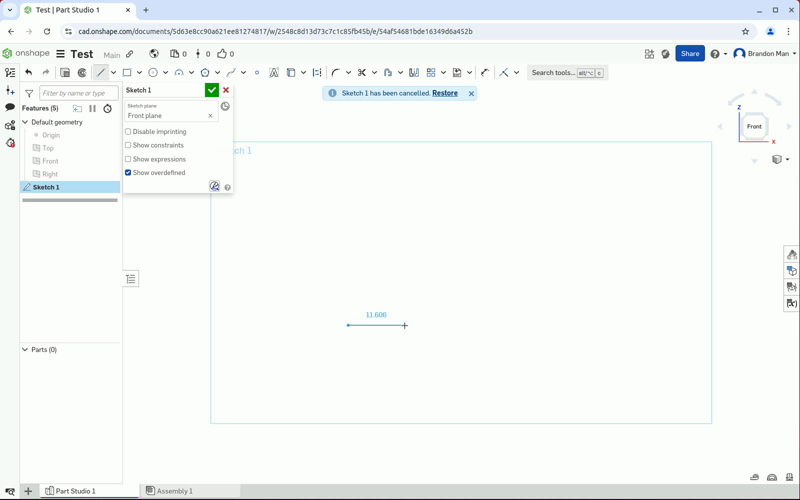
mouse_move(515, 325)
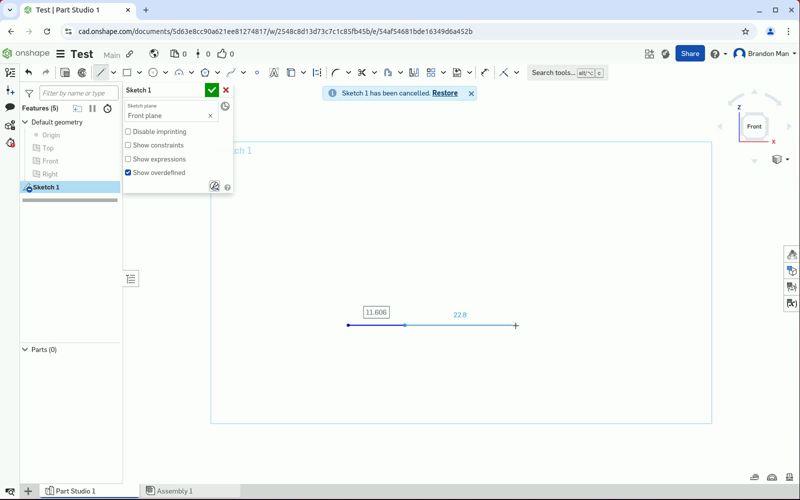
click(515, 325)
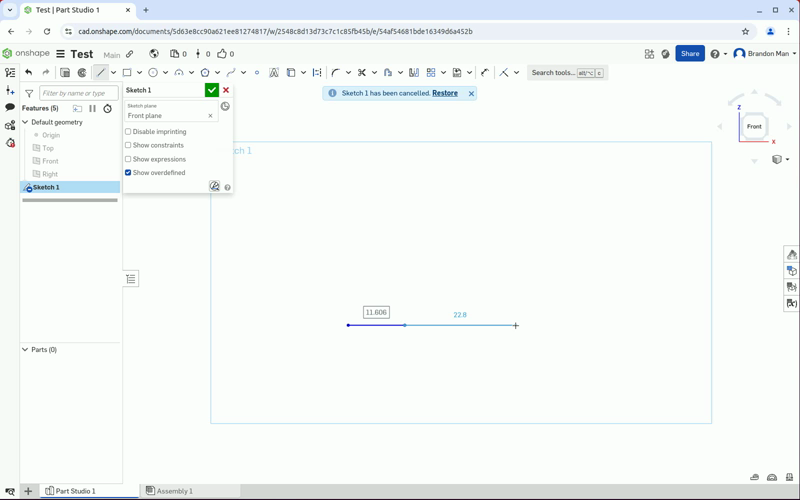
key_up(shift)
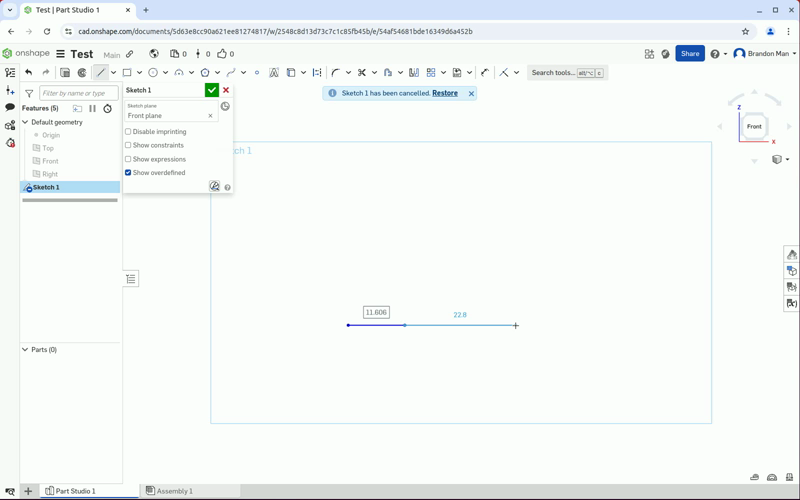
key_down(shift)
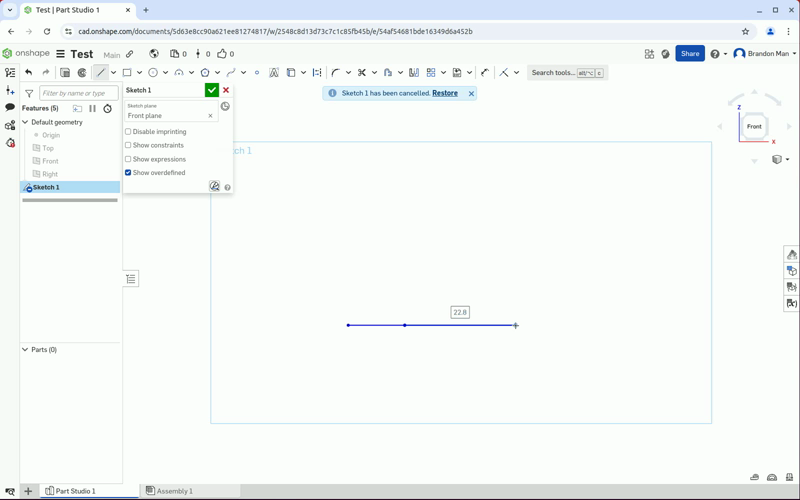
mouse_move(545, 325)
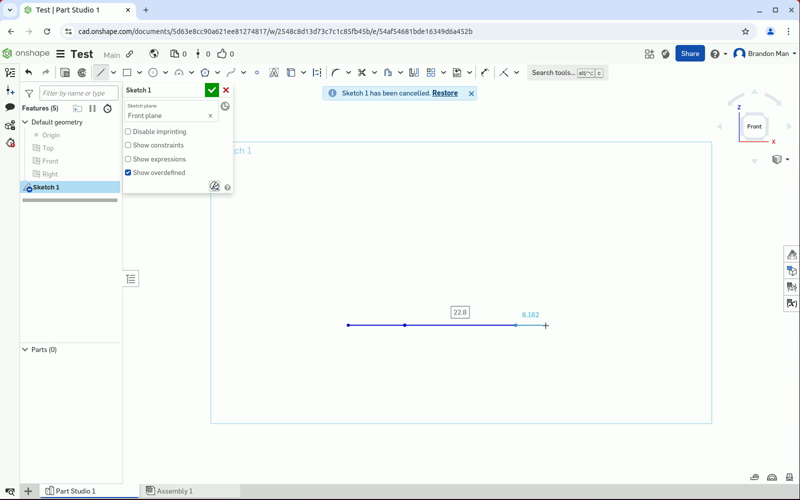
mouse_move(572, 325)
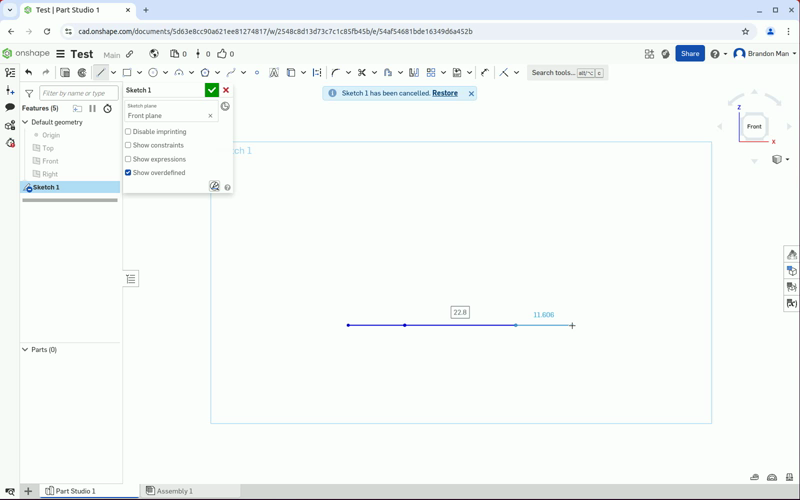
click(572, 325)
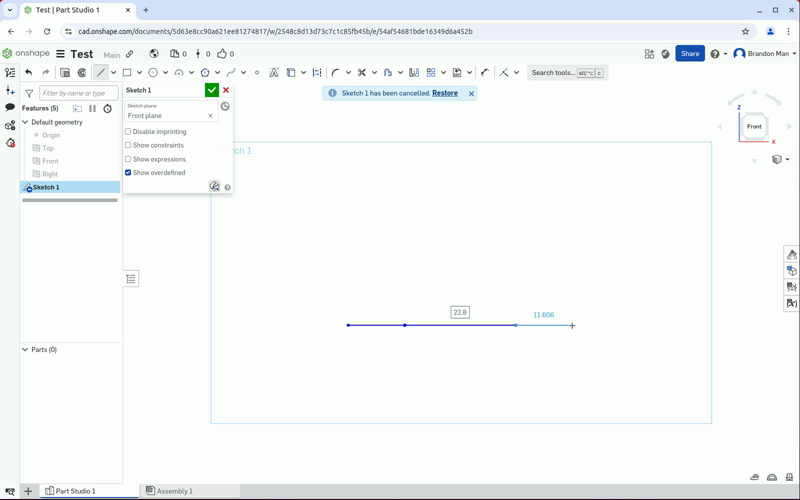
key_up(shift)
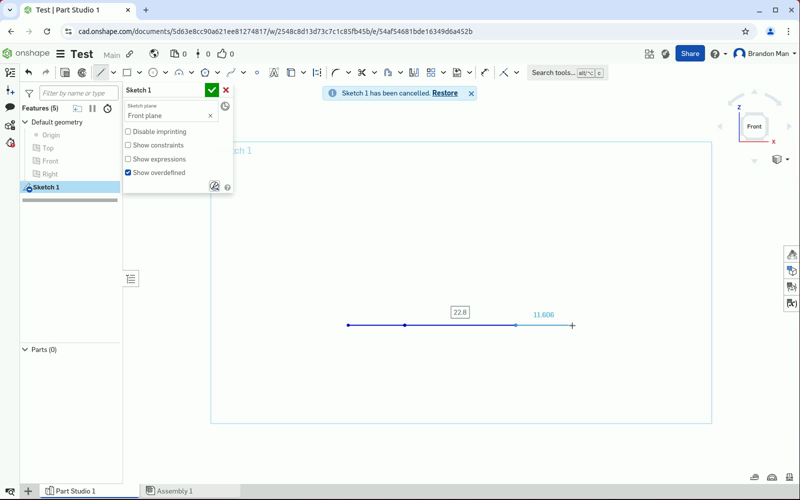
key_down(shift)
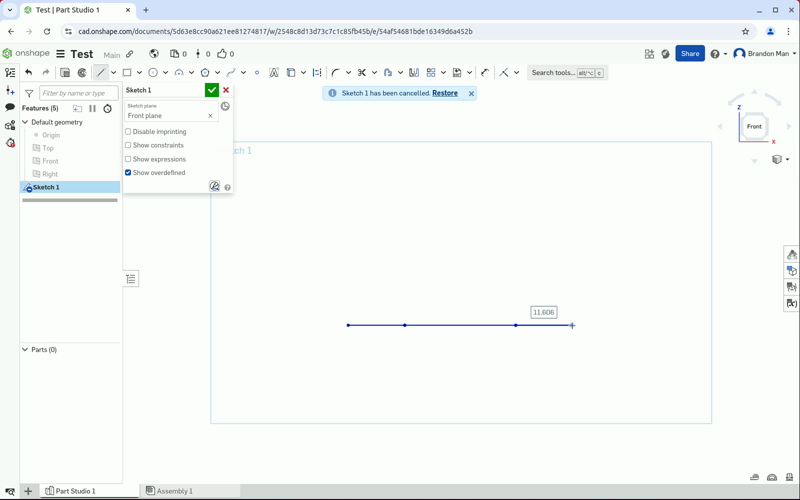
mouse_move(572, 240)
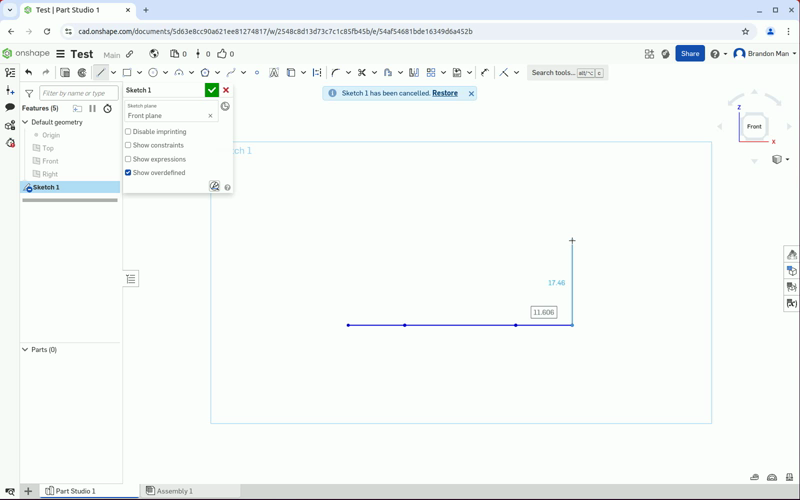
click(572, 240)
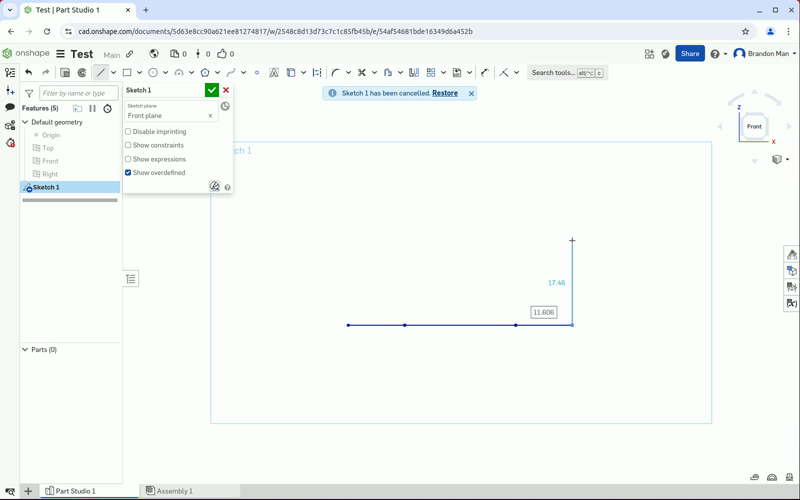
key_up(shift)
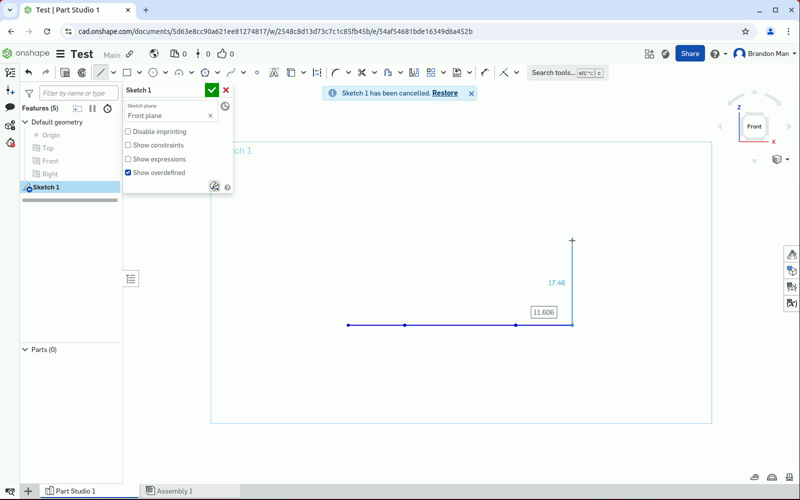
key_down(shift)
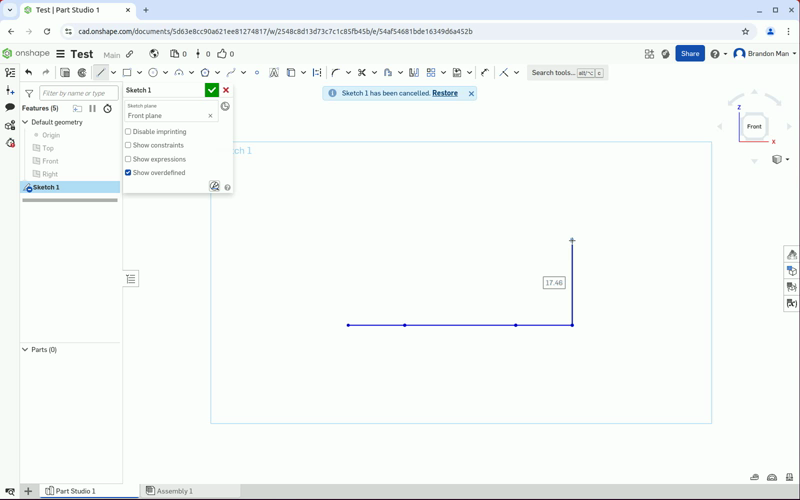
mouse_move(348, 240)
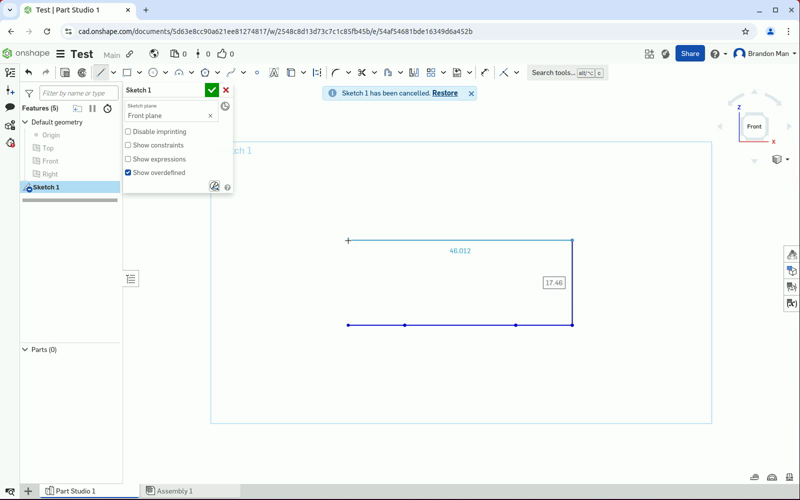
click(348, 240)
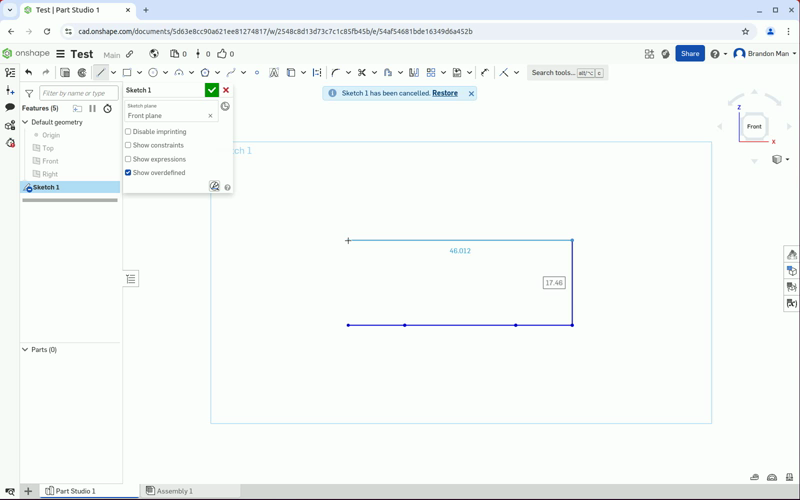
key_up(shift)
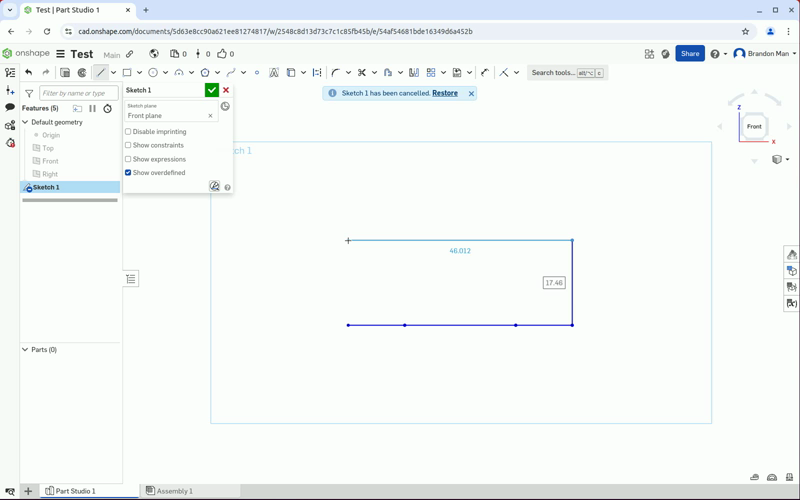
key_down(shift)
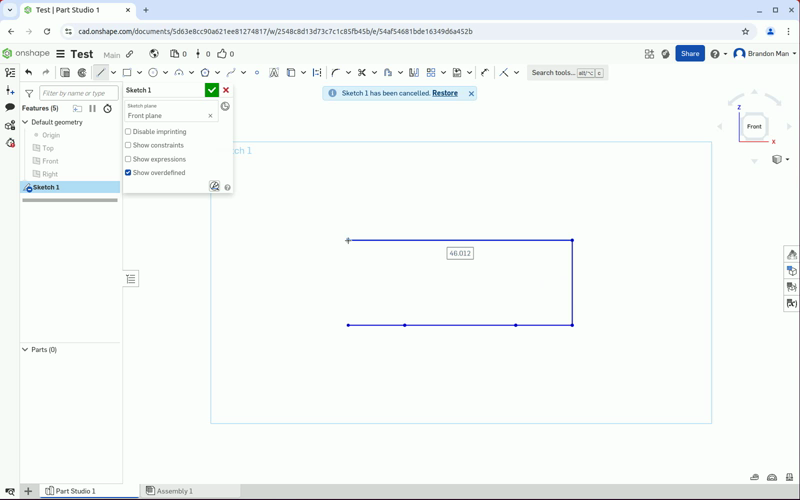
mouse_move(348, 325)
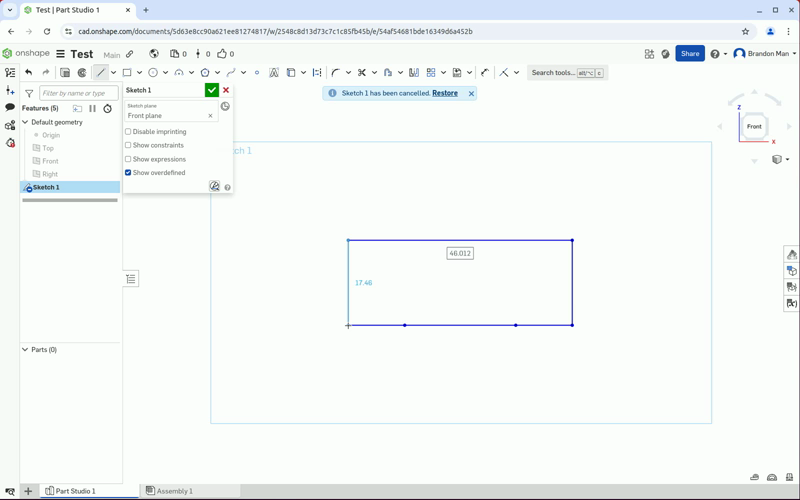
key_up(shift)
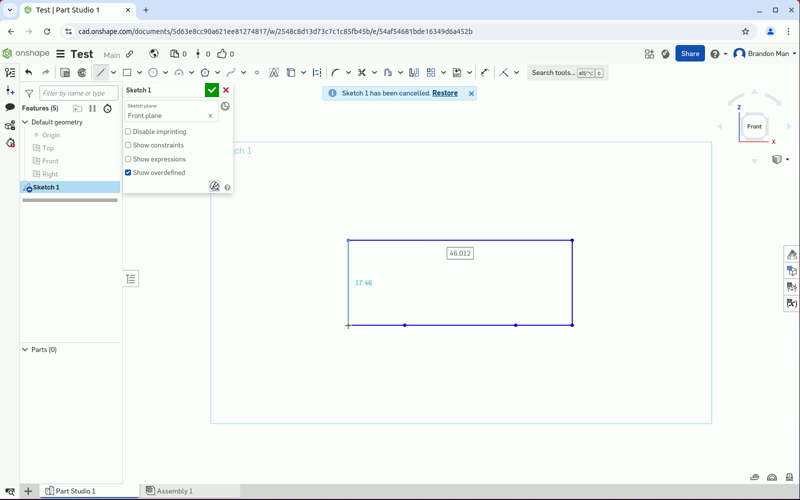
click(348, 325)
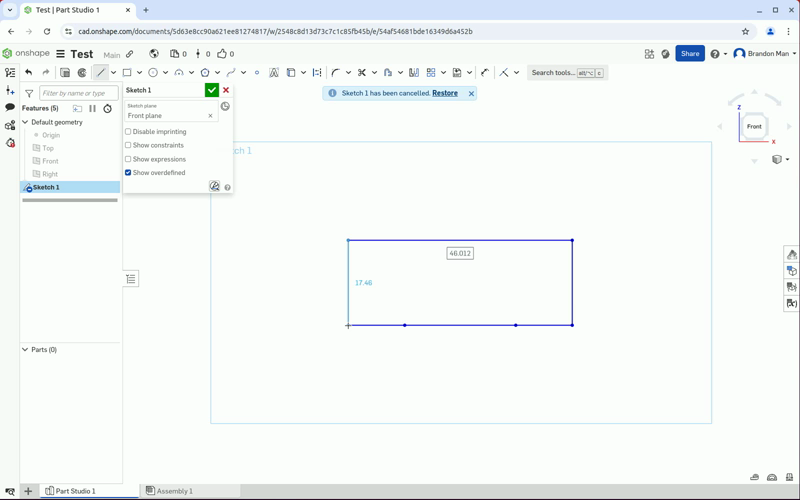
key(esc)
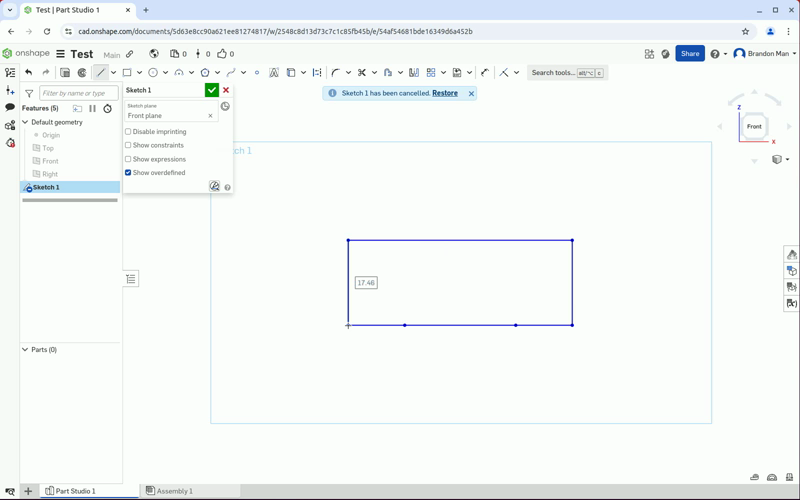
mouse_move(518, 274)
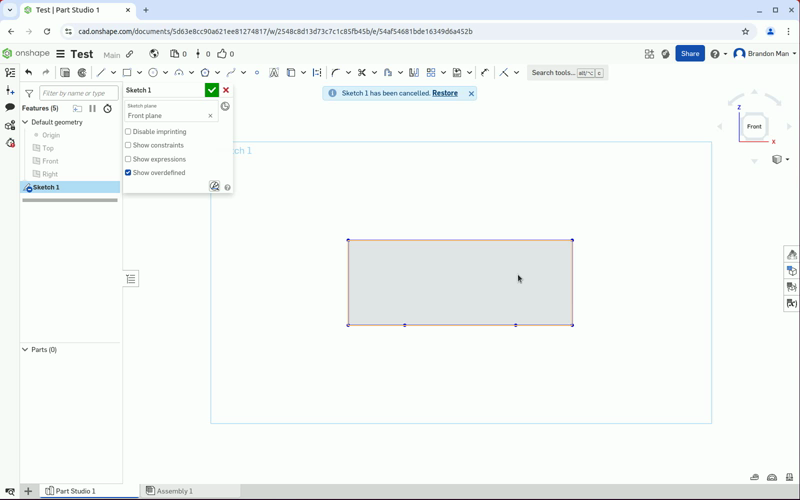
click(518, 274)
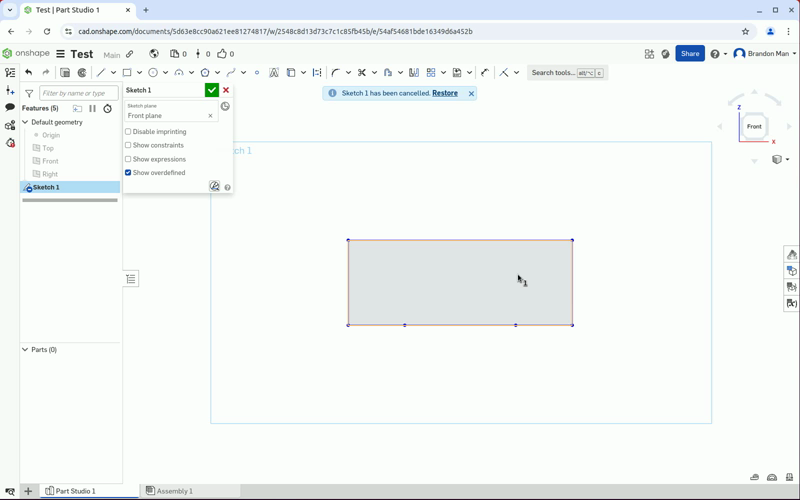
mouse_move(73, 352)
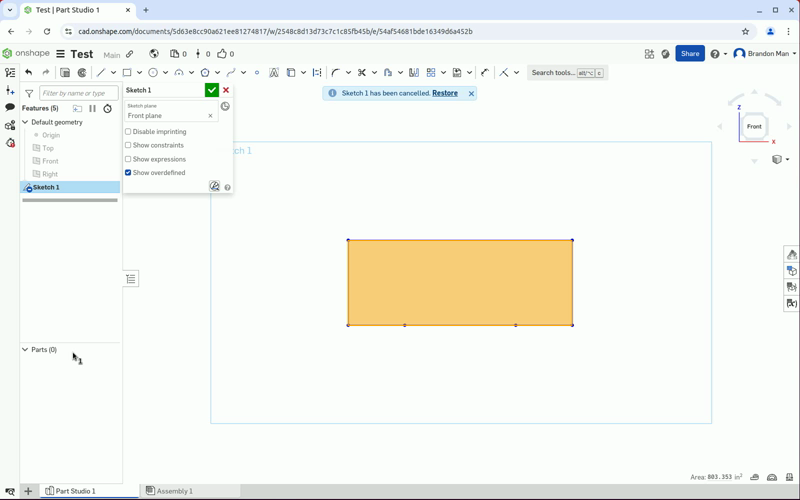
key(shift+y)
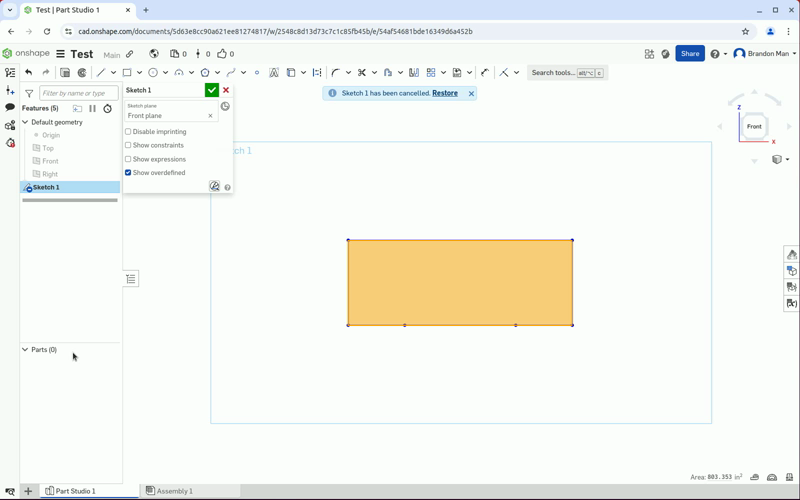
key(shift+e)
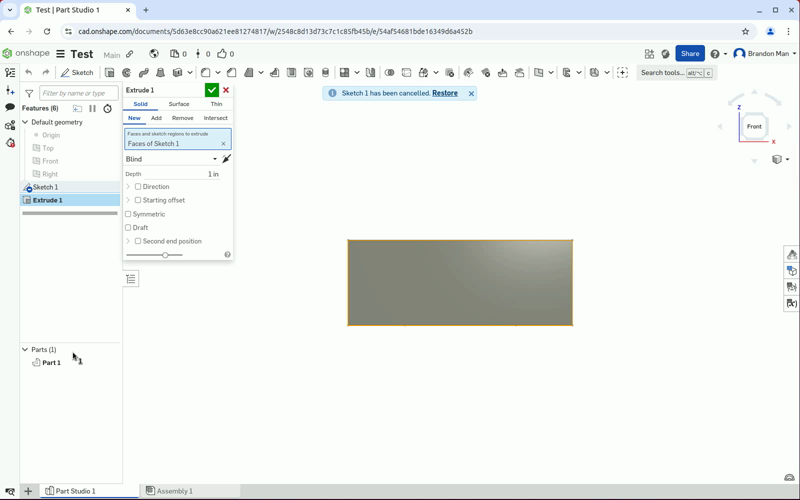
mouse_move(143, 106)
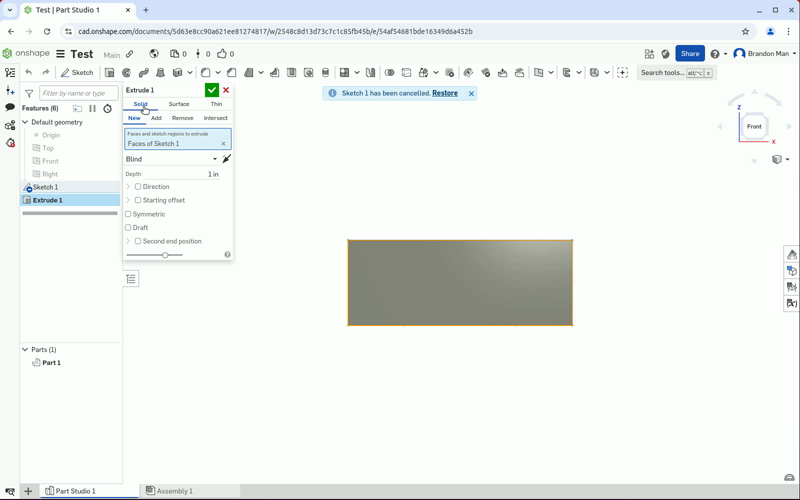
click(143, 106)
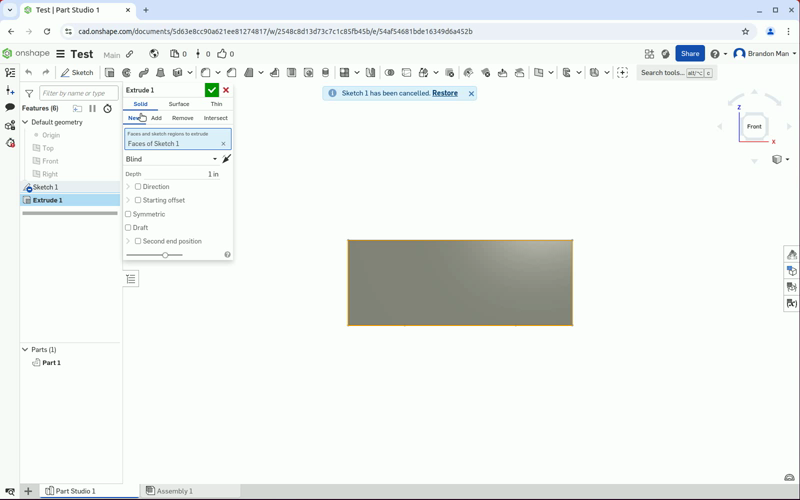
mouse_move(137, 120)
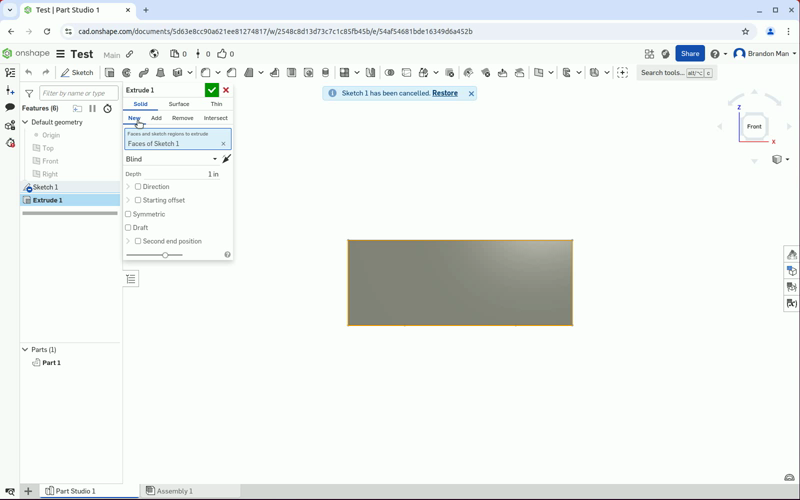
click(137, 120)
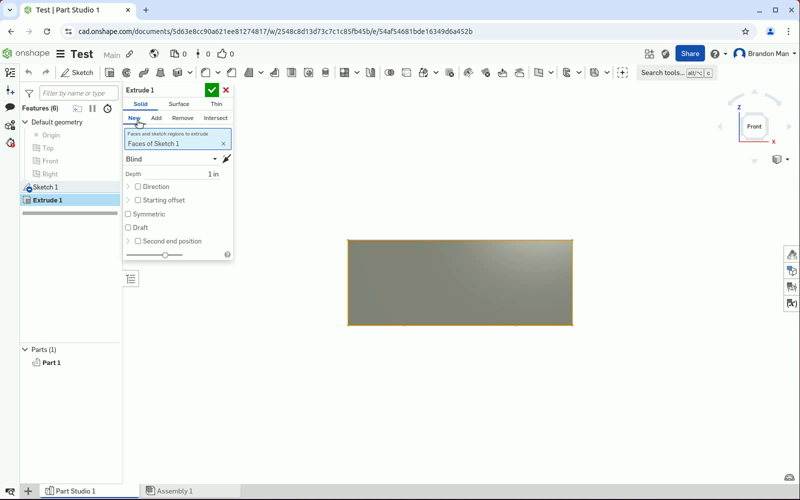
key(tab, 4)
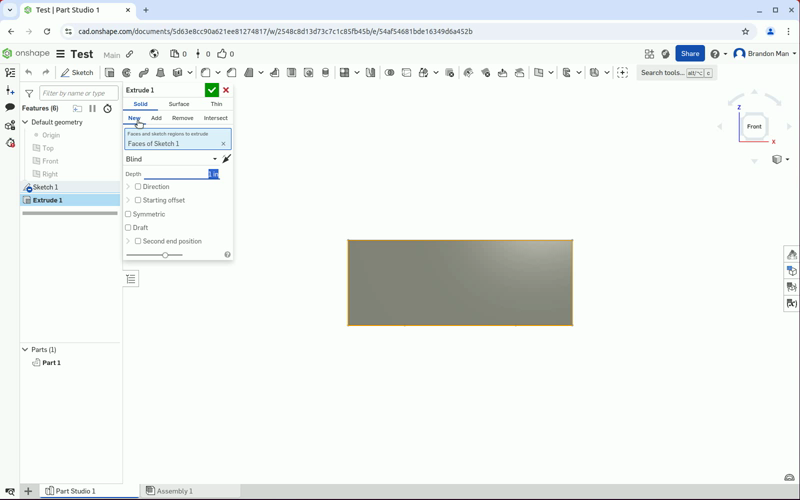
text(14.442)
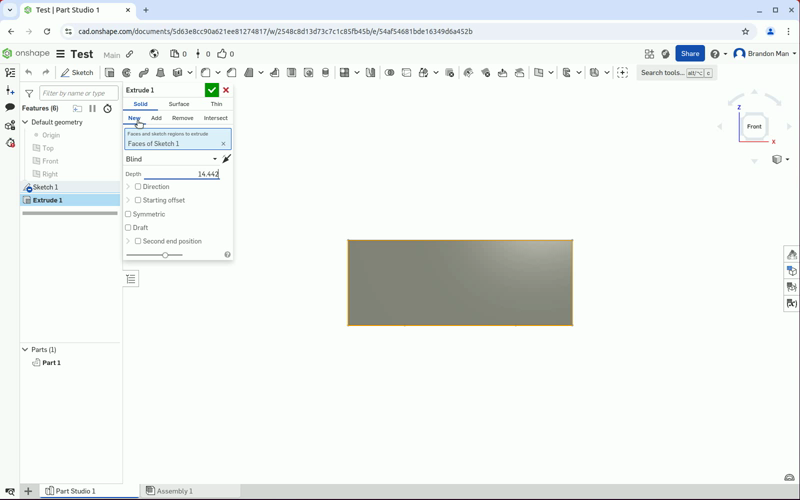
key(tab, 3)
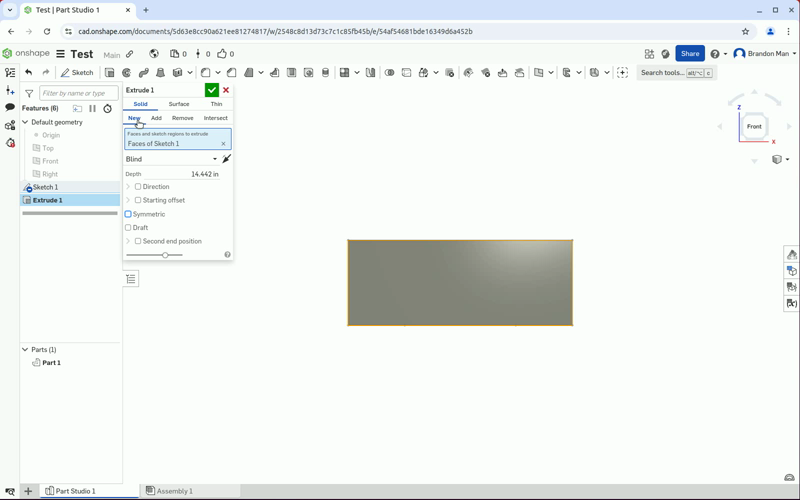
key(space)
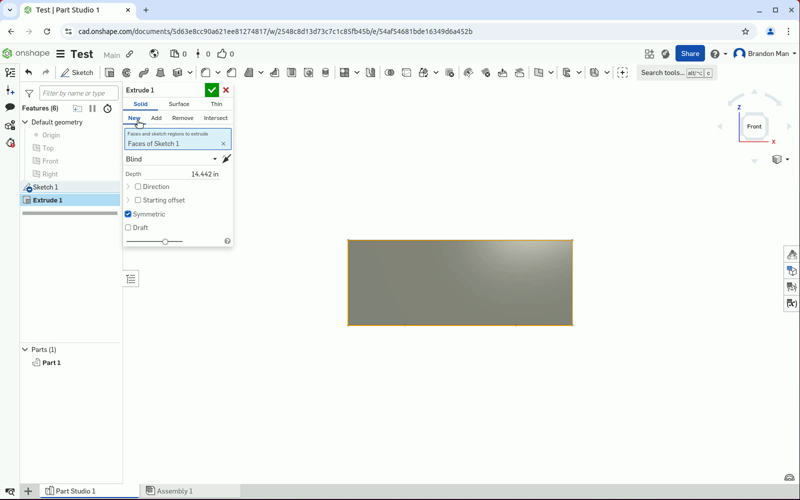
key(enter)
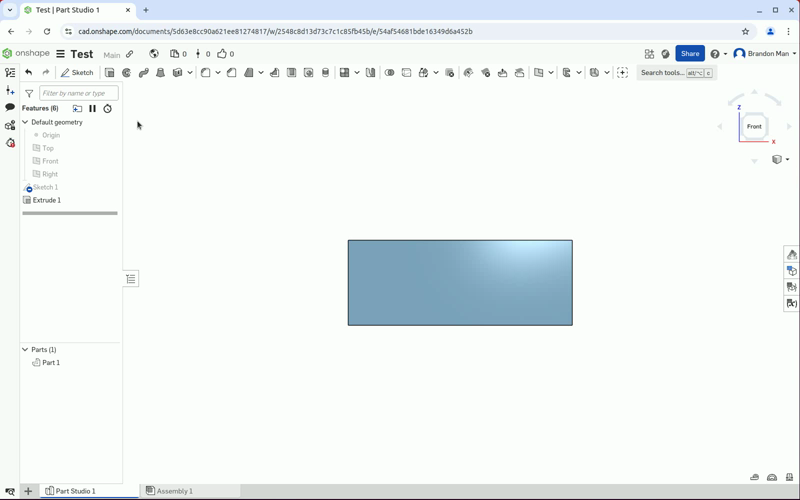
key(shift+h)
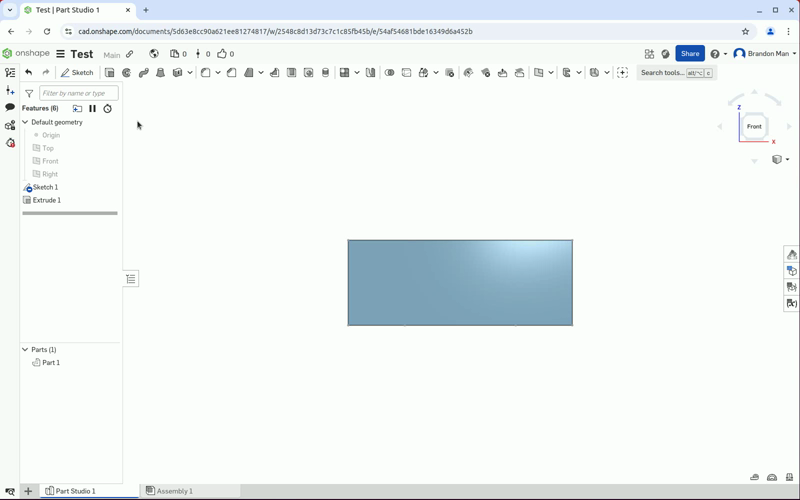
key(shift+h)
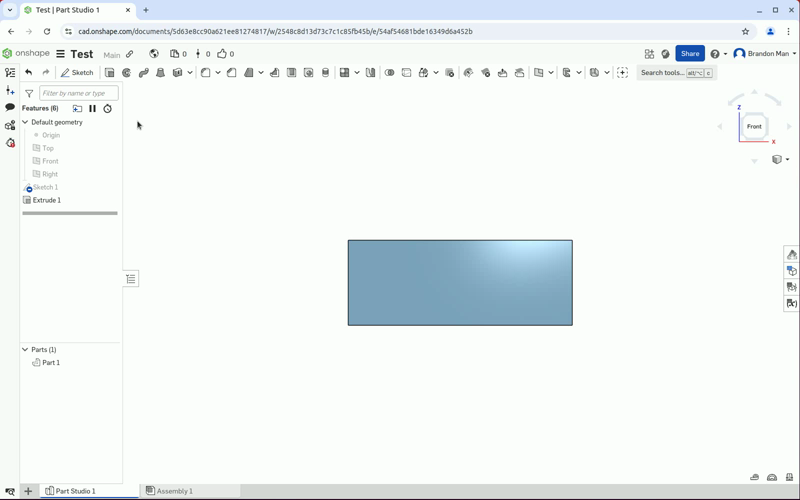
mouse_move(73, 189)
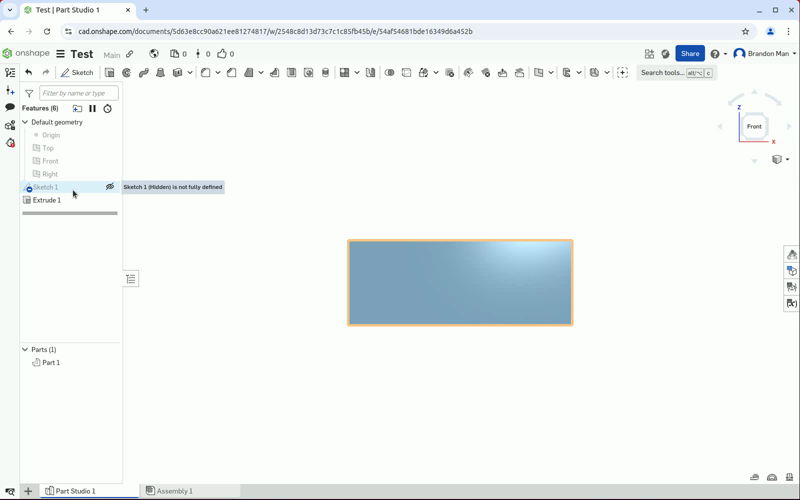
click(73, 189)
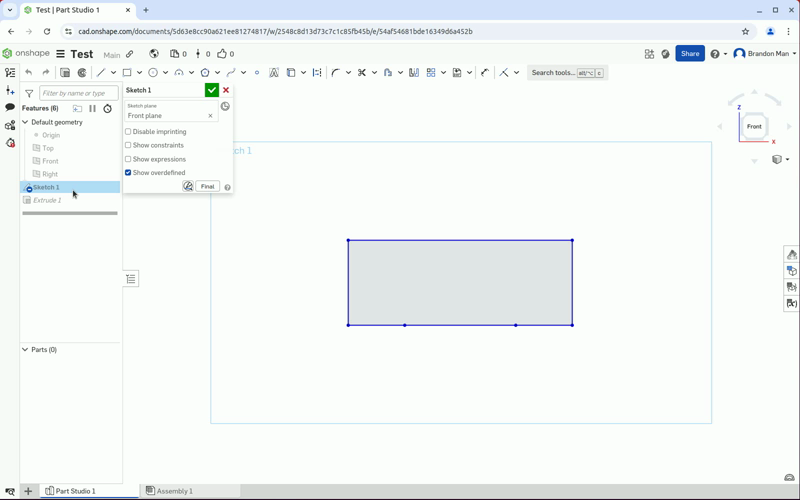
mouse_move(229, 92)
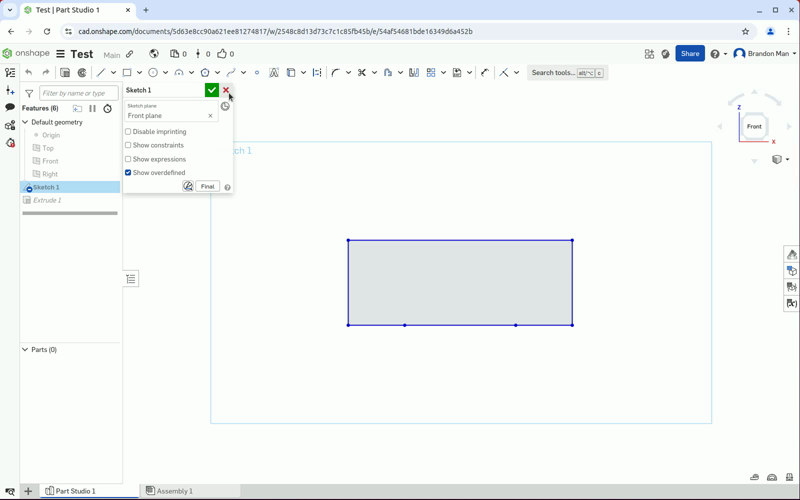
click(229, 92)
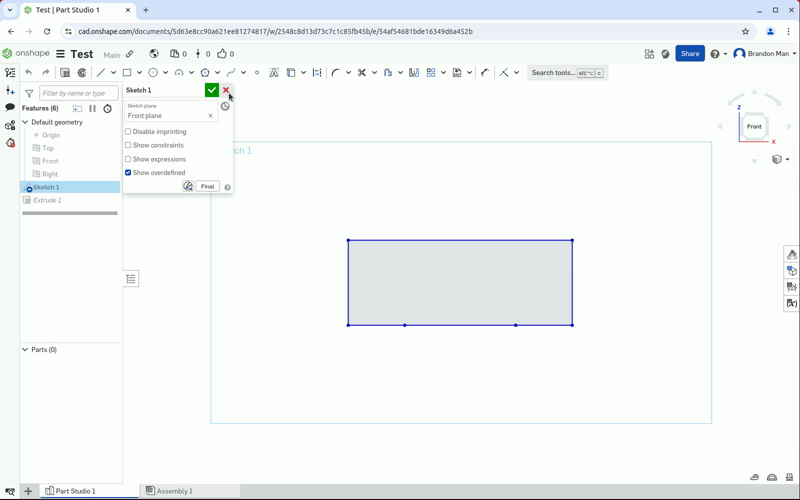
key(shift+s)
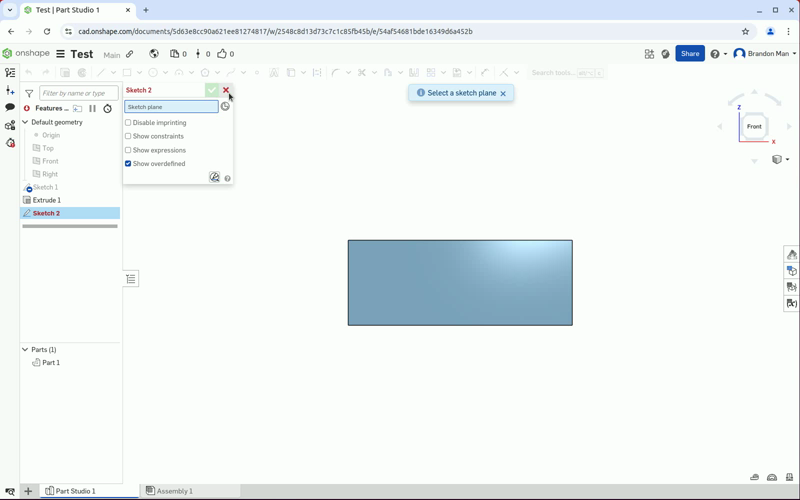
mouse_move(73, 163)
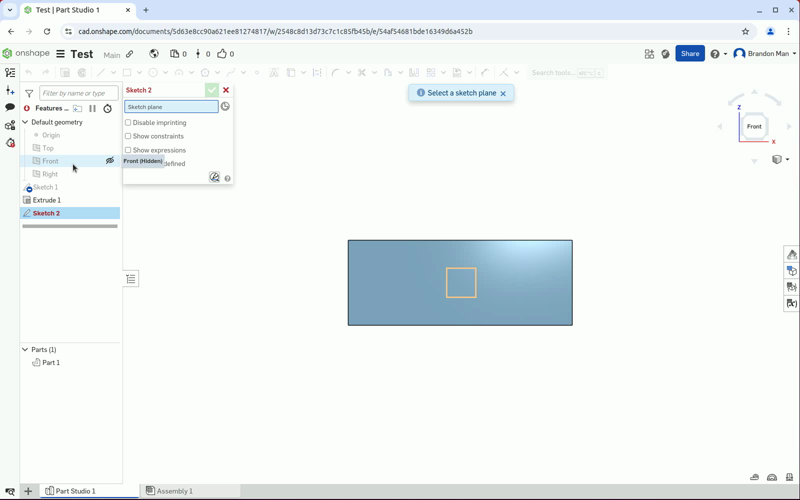
click(73, 163)
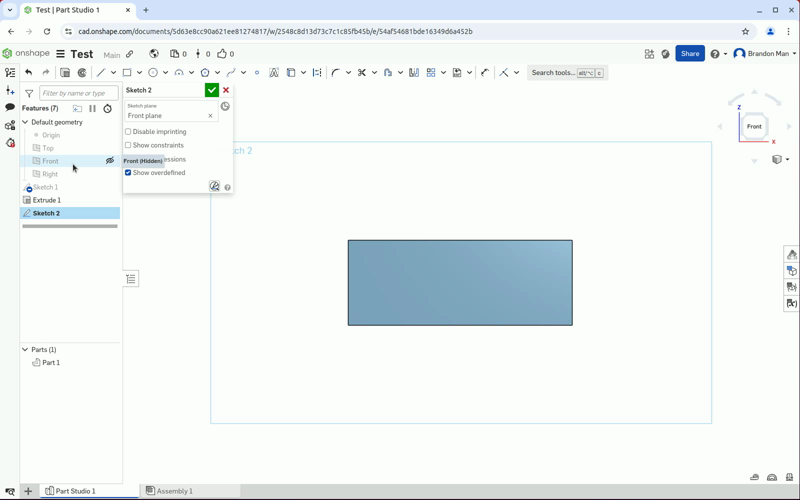
mouse_move(73, 352)
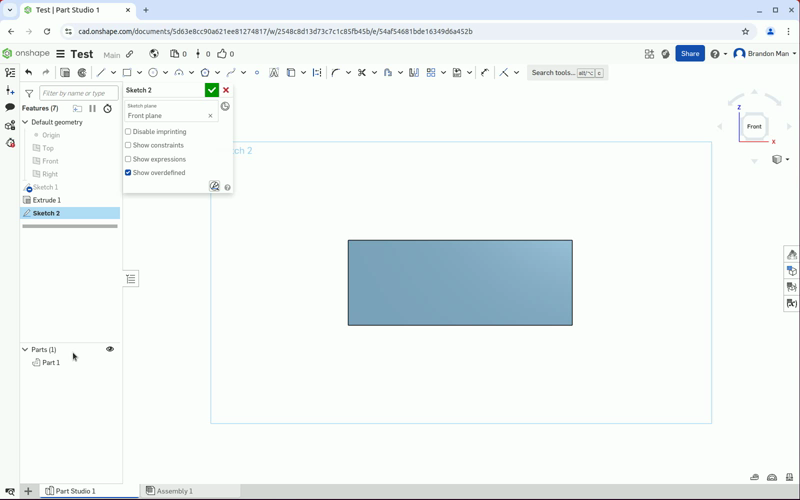
key(y)
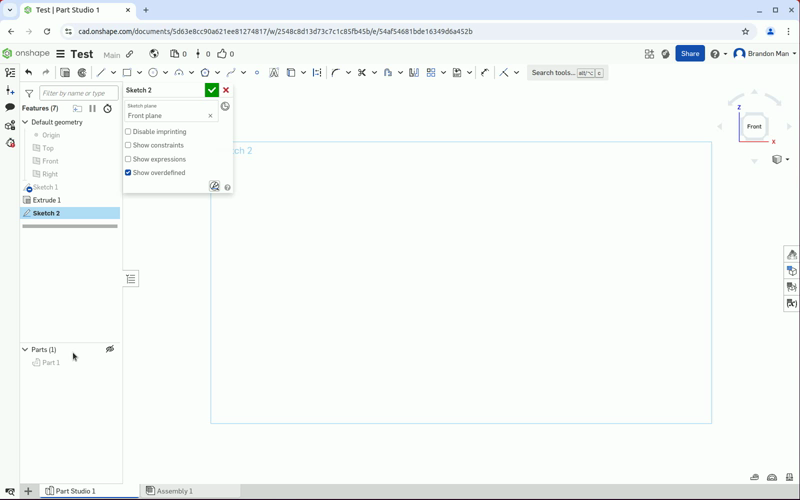
key(l)
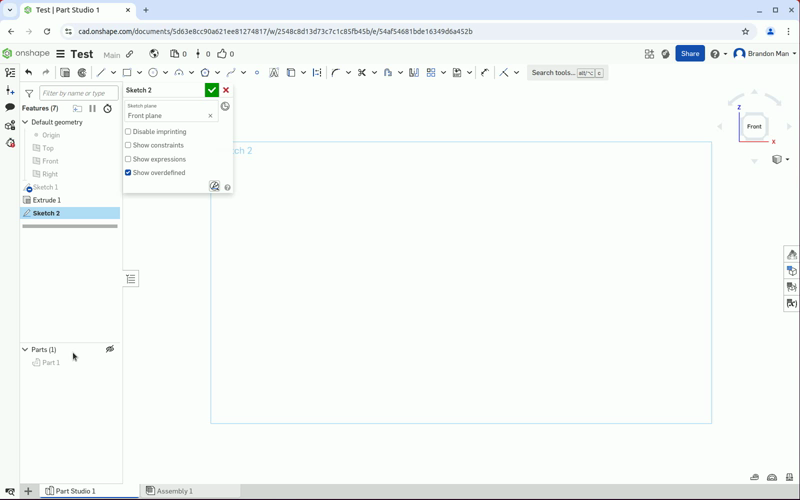
key_down(shift)
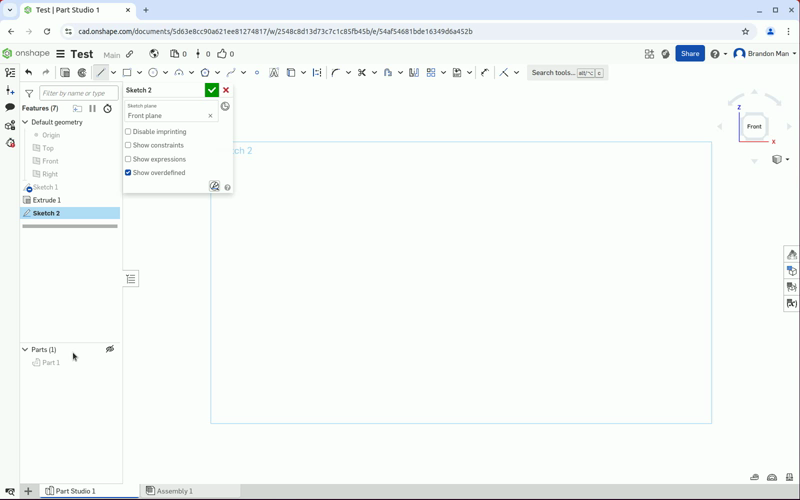
mouse_move(404, 367)
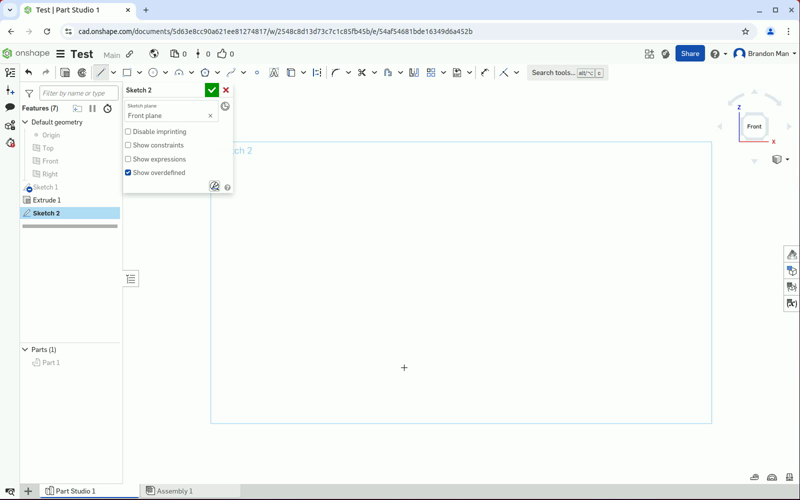
click(404, 367)
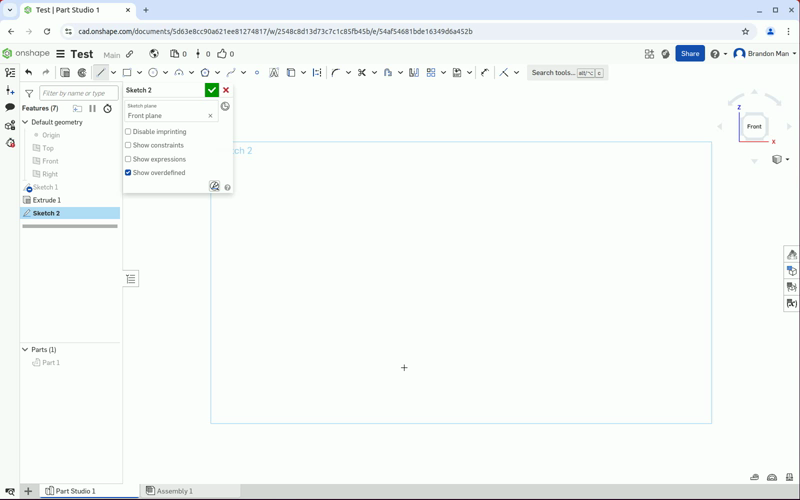
key_up(shift)
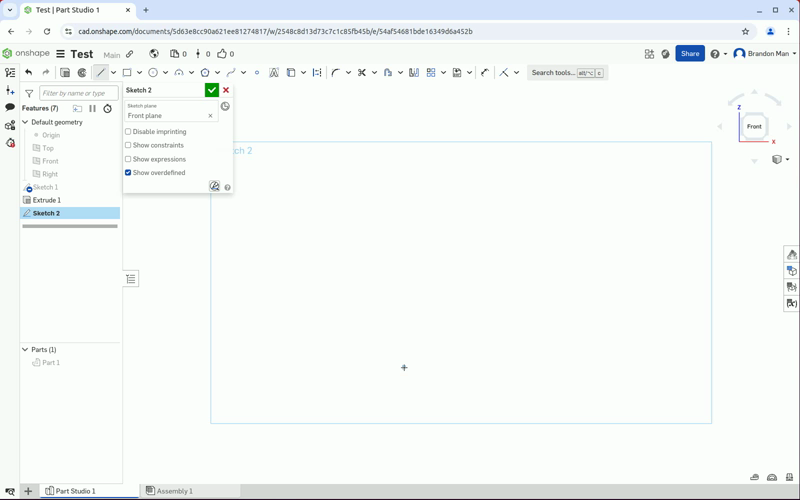
key_down(shift)
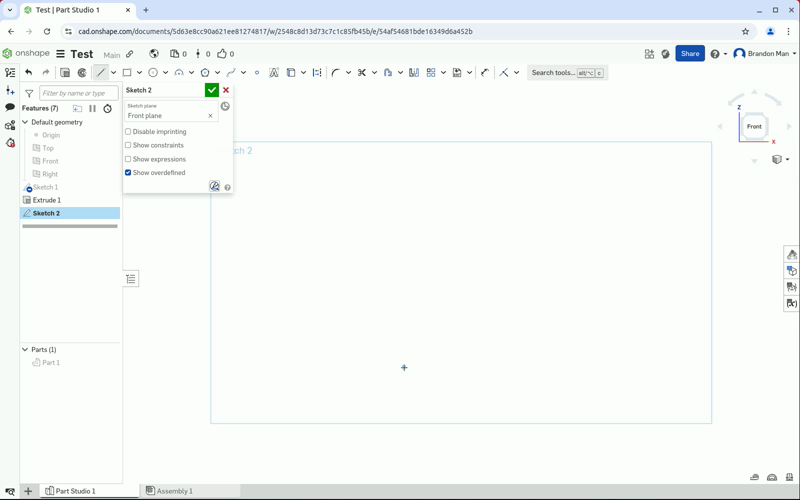
mouse_move(516, 367)
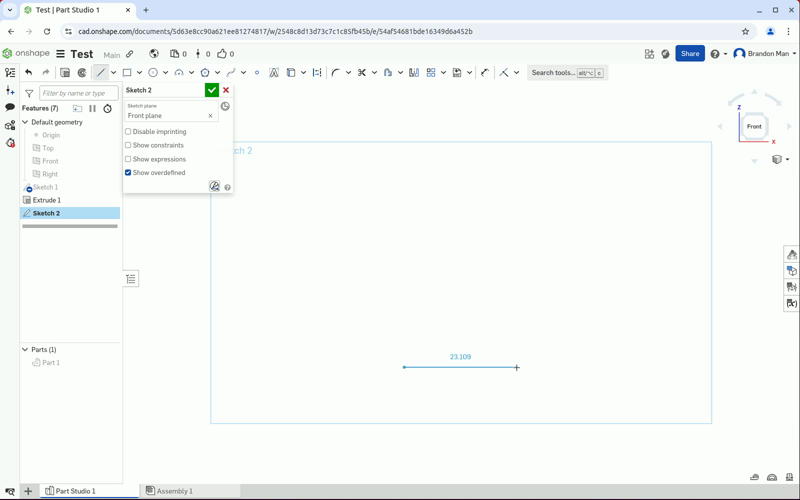
click(516, 367)
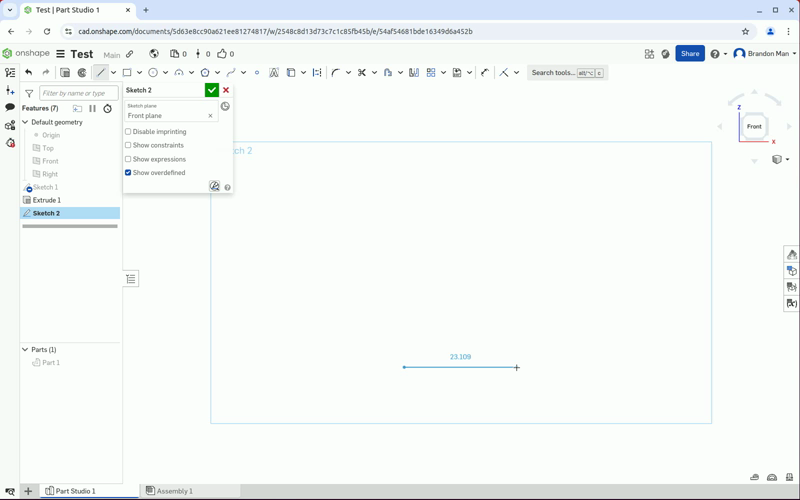
key_up(shift)
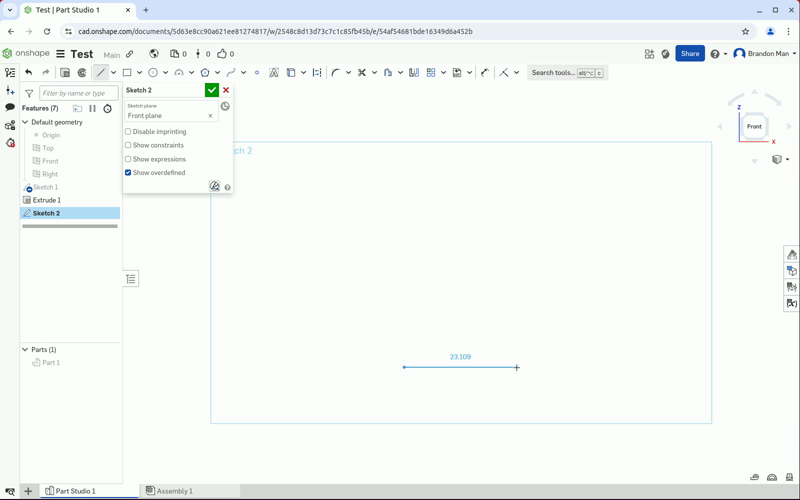
key_down(shift)
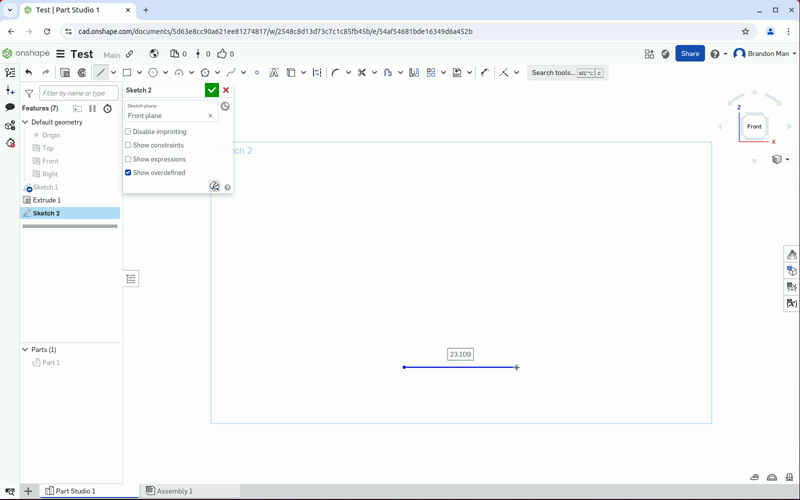
mouse_move(546, 367)
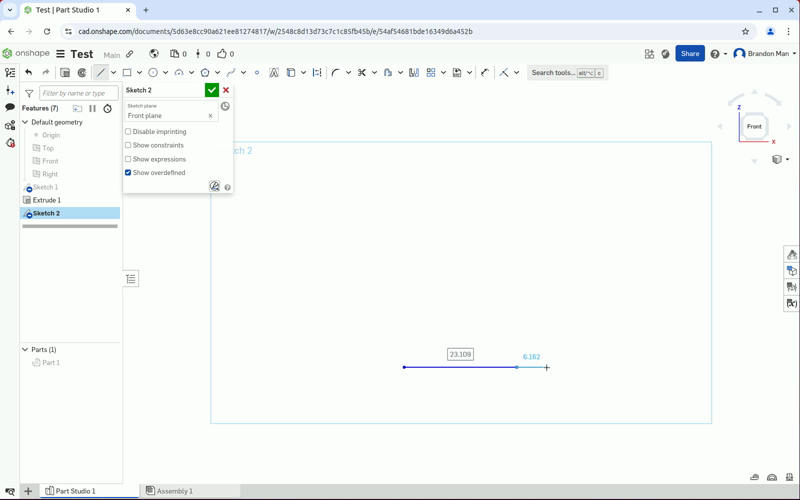
mouse_move(516, 324)
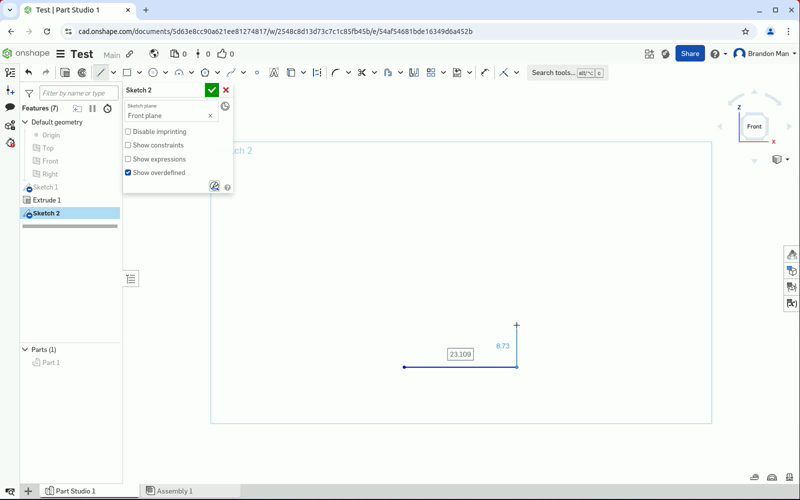
click(516, 324)
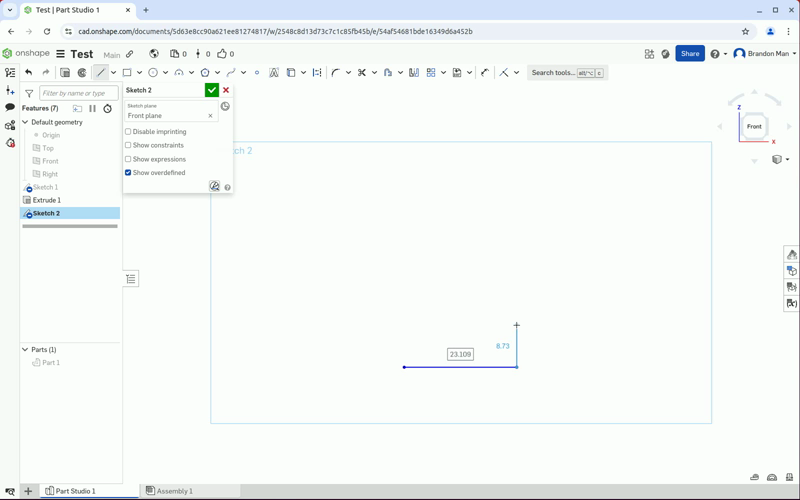
key_up(shift)
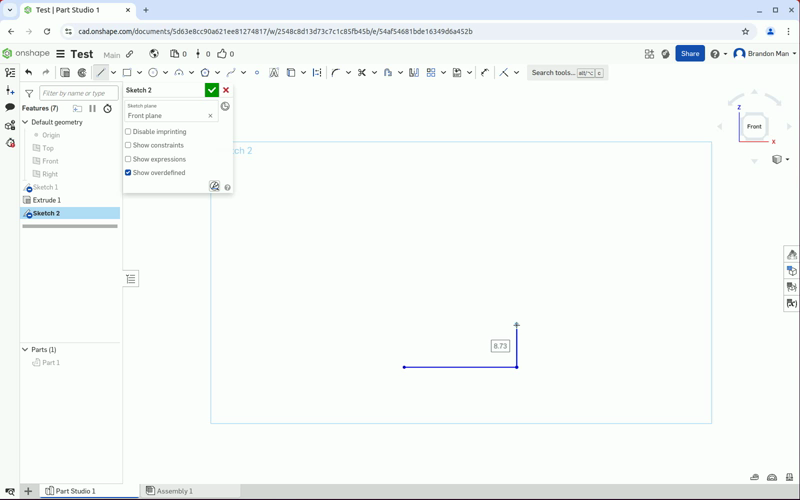
key_down(shift)
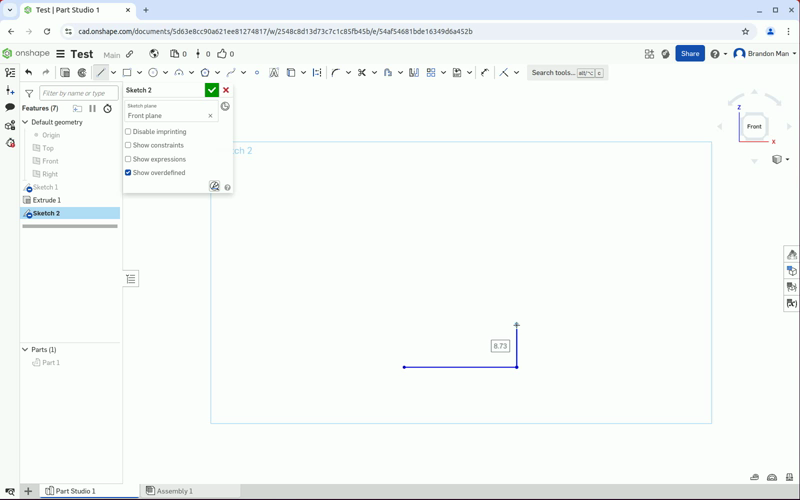
mouse_move(404, 324)
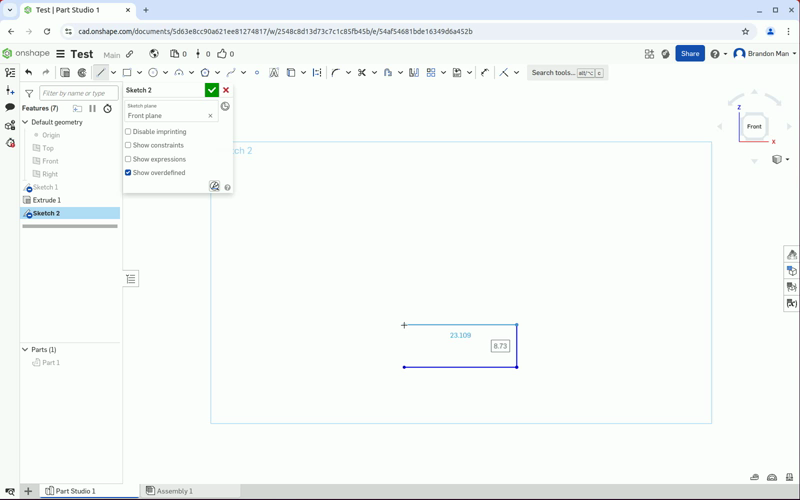
click(404, 324)
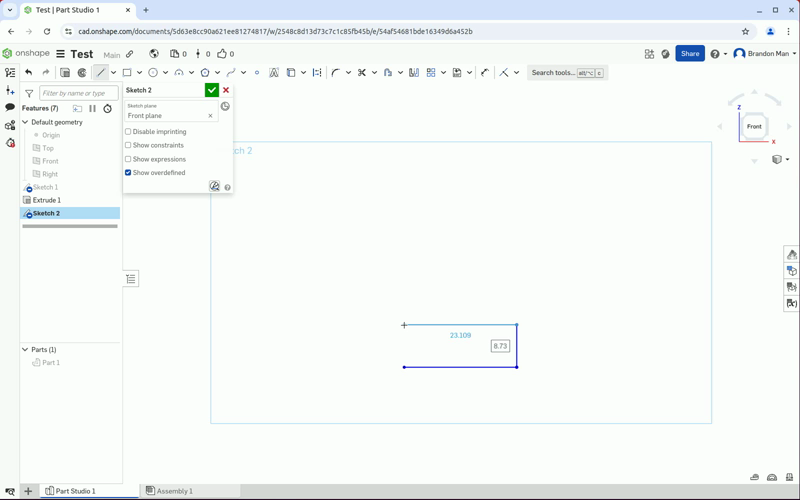
key_up(shift)
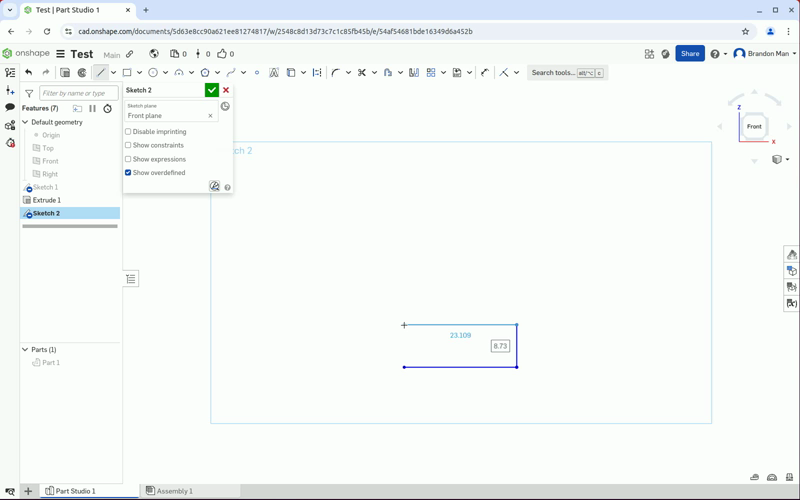
mouse_move(434, 324)
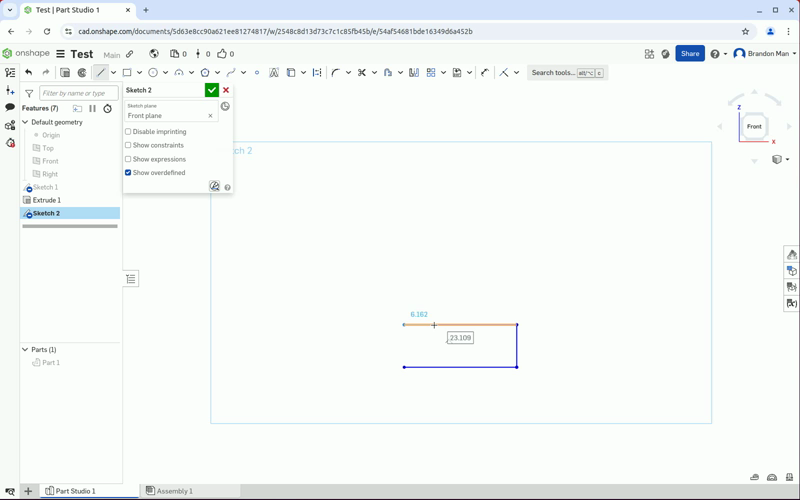
key_down(shift)
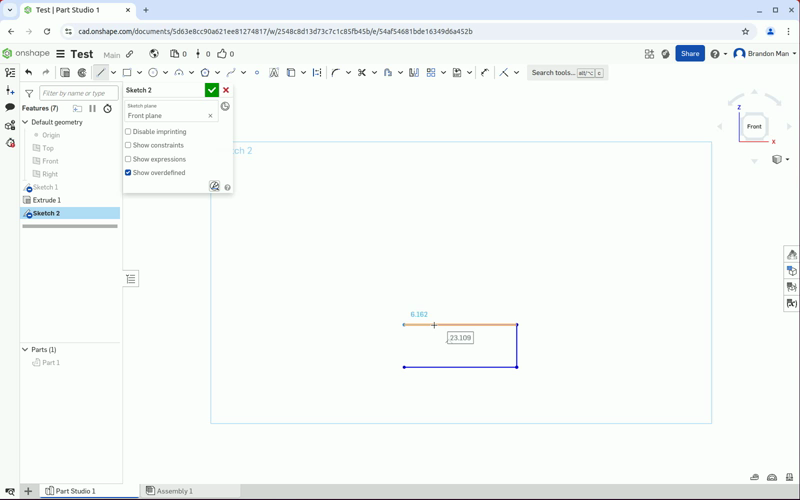
mouse_move(404, 367)
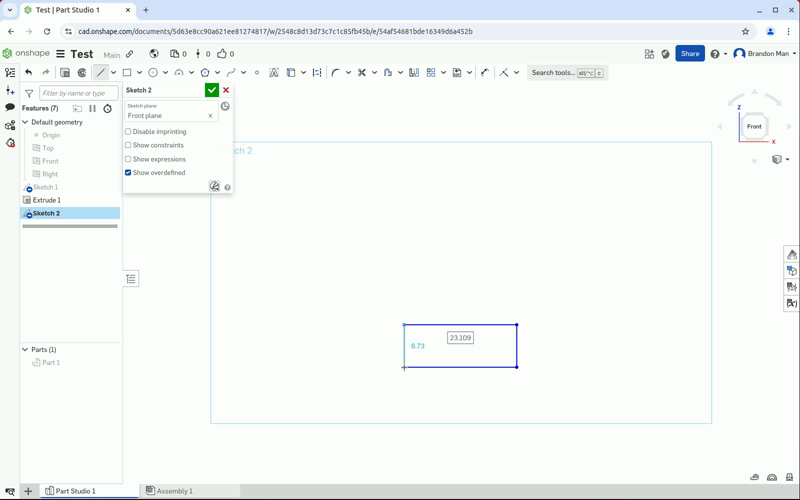
key_up(shift)
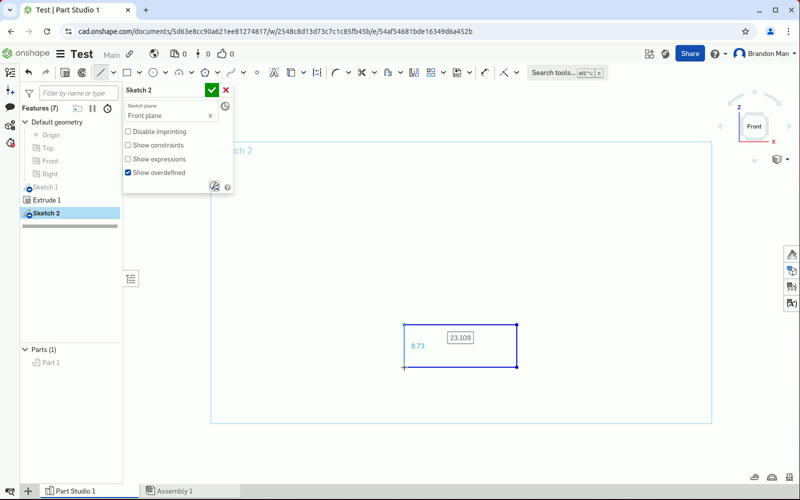
click(404, 367)
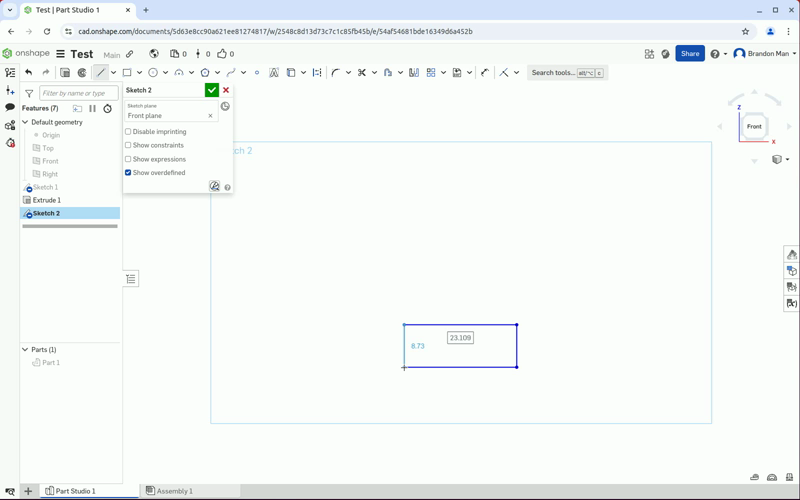
key(esc)
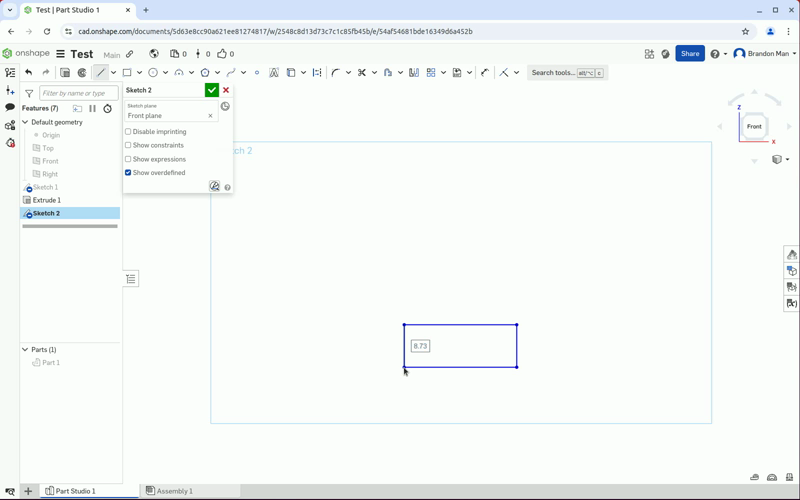
mouse_move(425, 358)
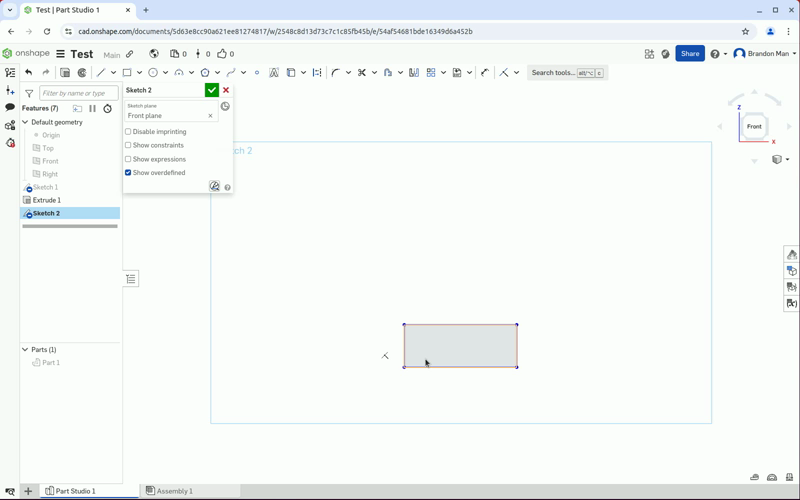
click(425, 358)
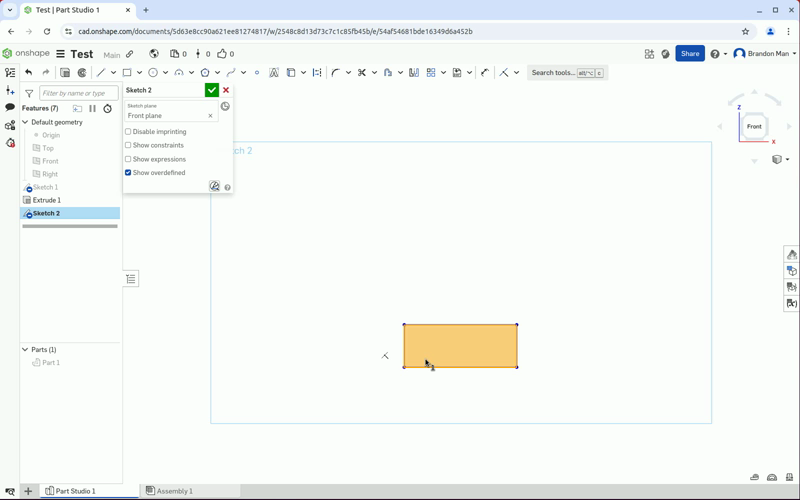
mouse_move(73, 352)
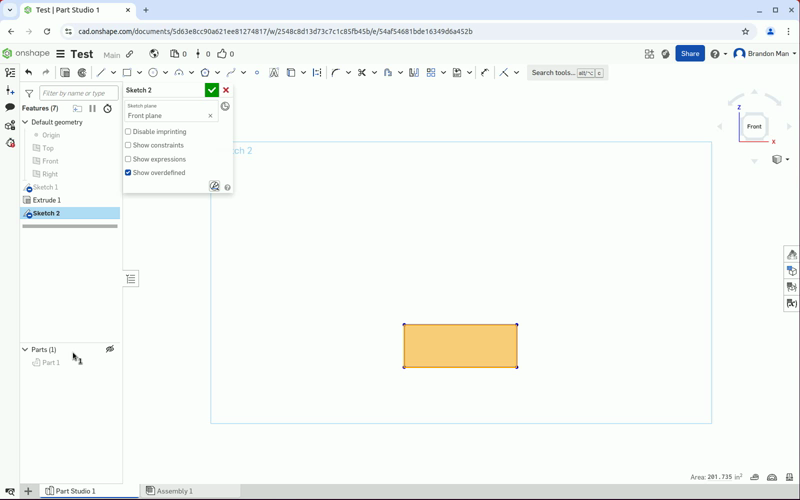
key(shift+y)
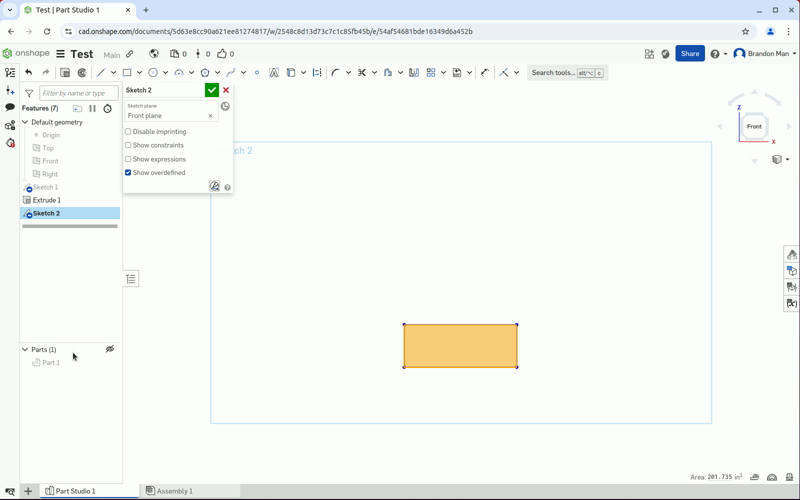
key(shift+e)
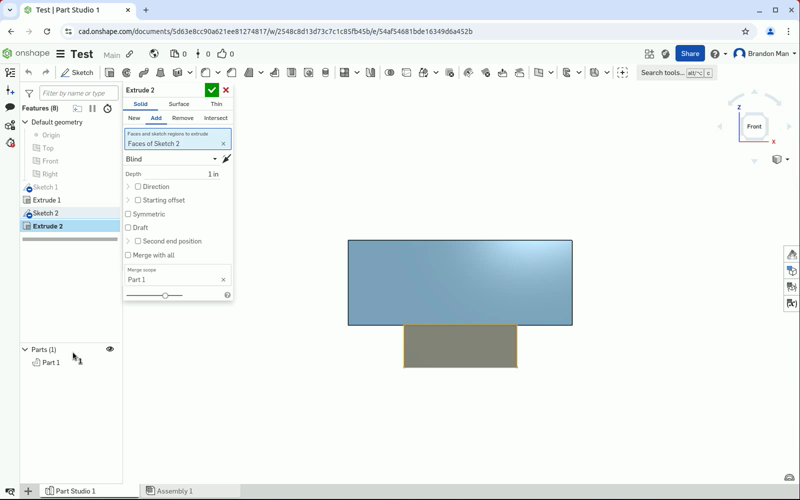
mouse_move(143, 106)
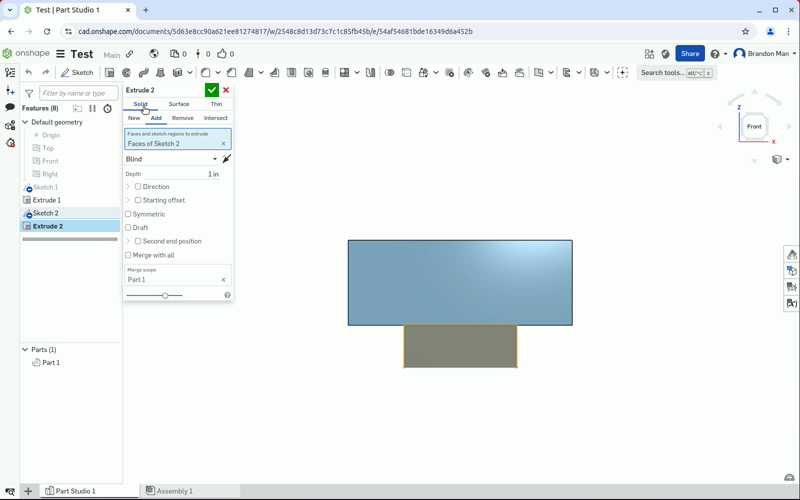
click(143, 106)
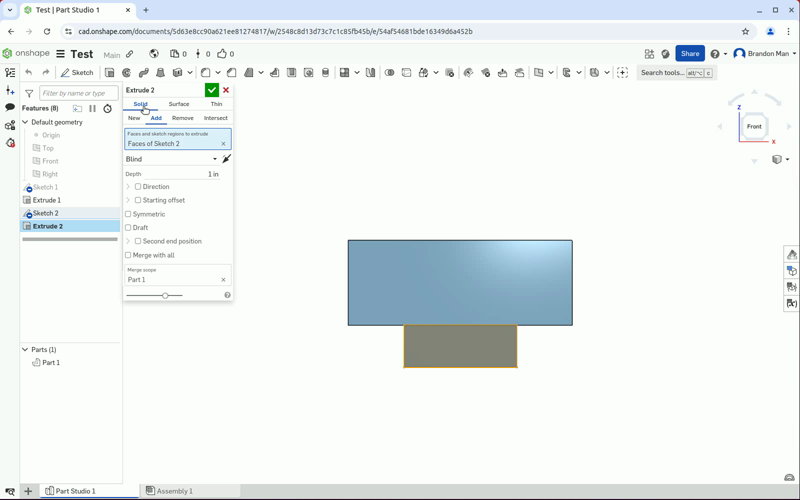
mouse_move(137, 120)
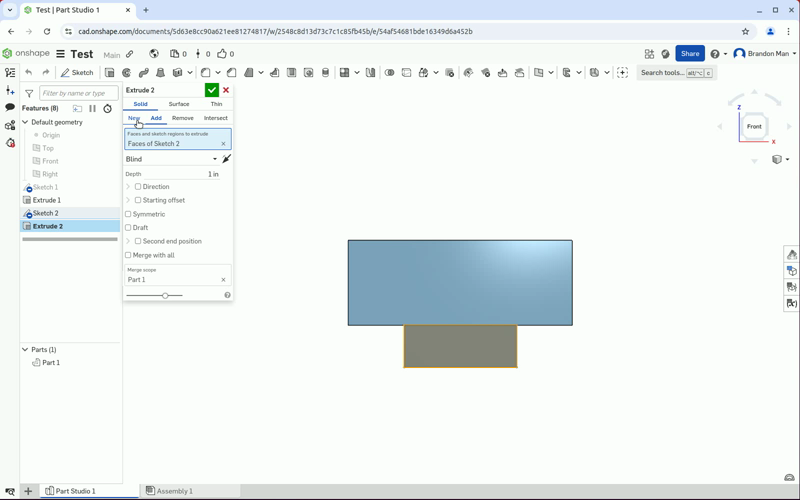
click(137, 120)
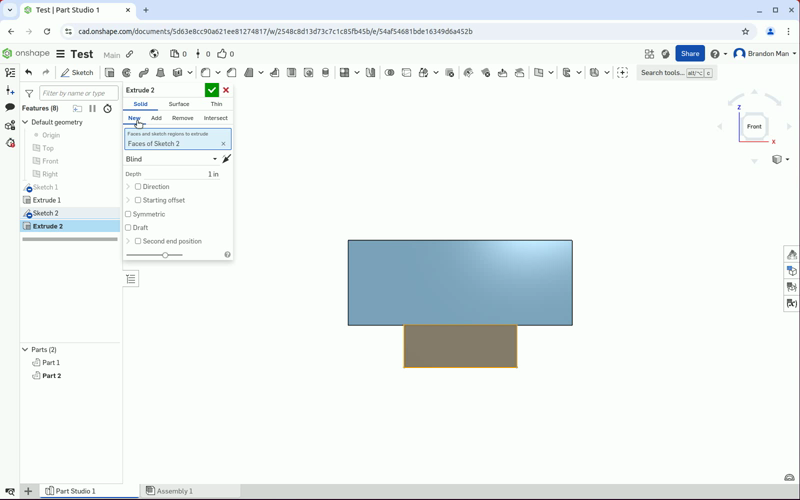
key(tab, 4)
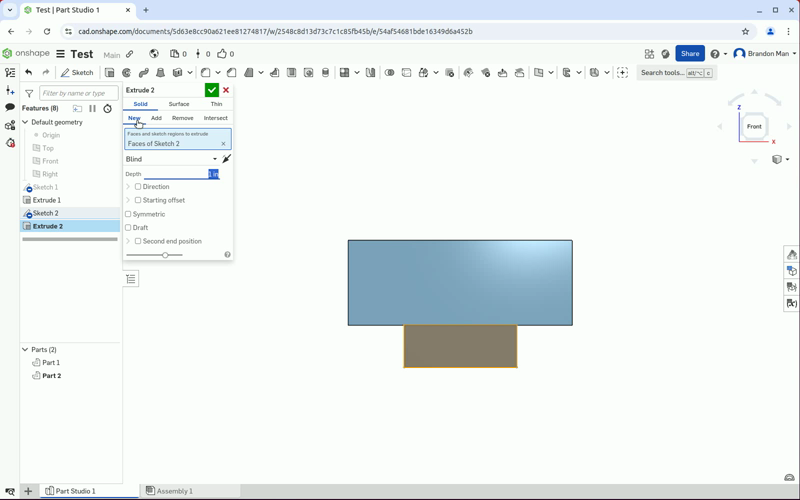
text(14.442)
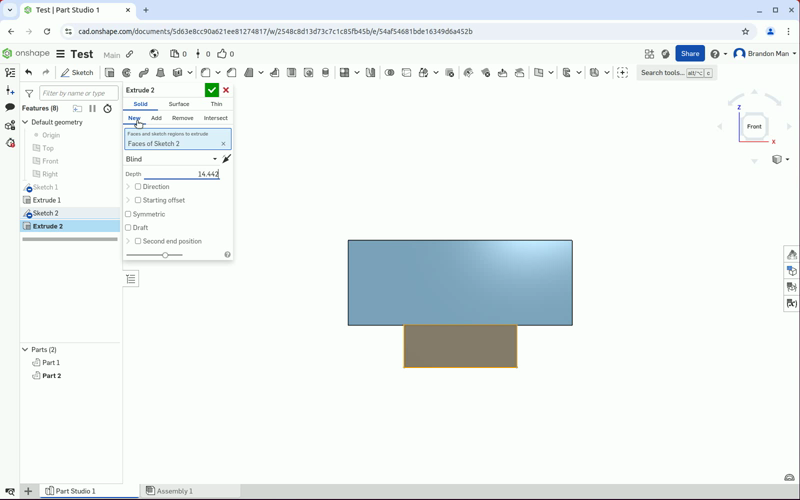
key(tab, 3)
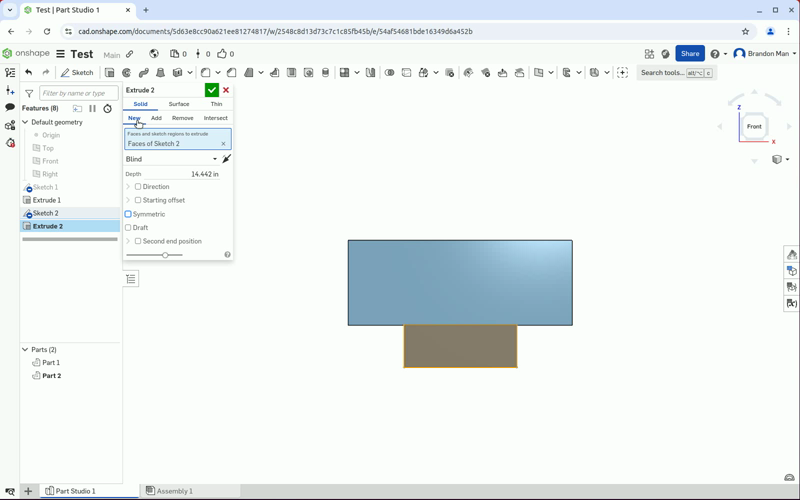
key(space)
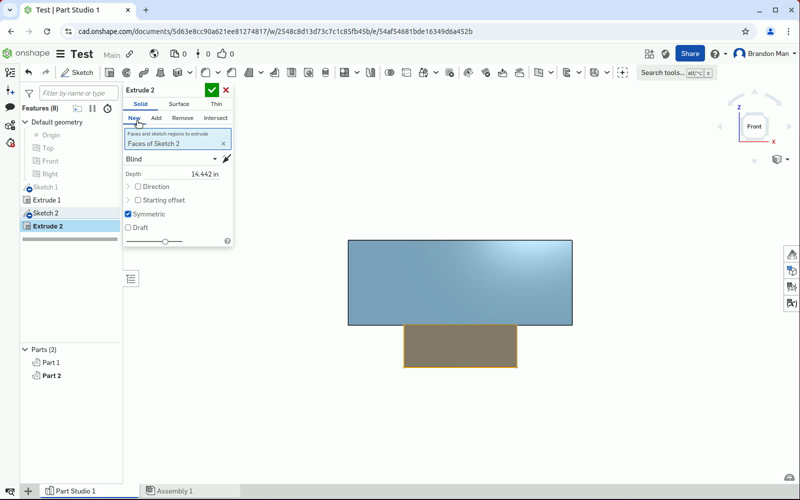
key(enter)
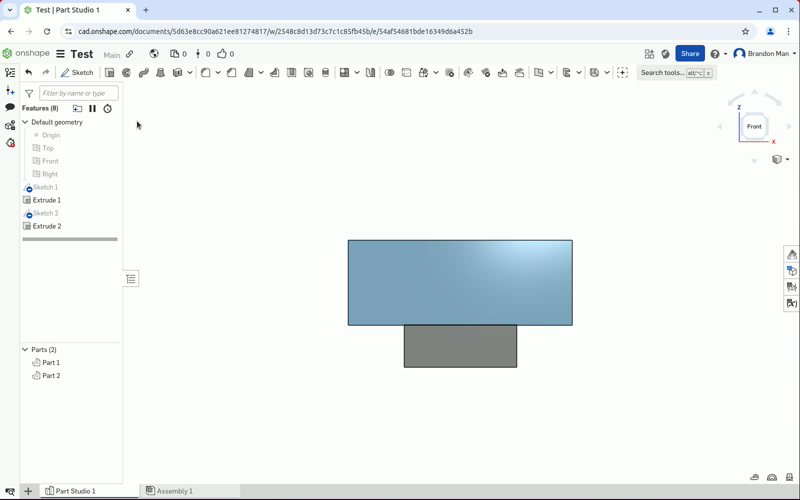
key(shift+h)
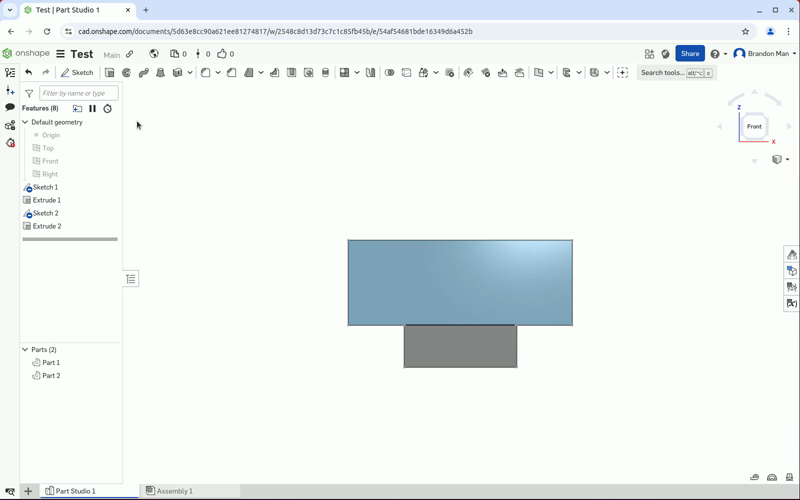
key(shift+h)
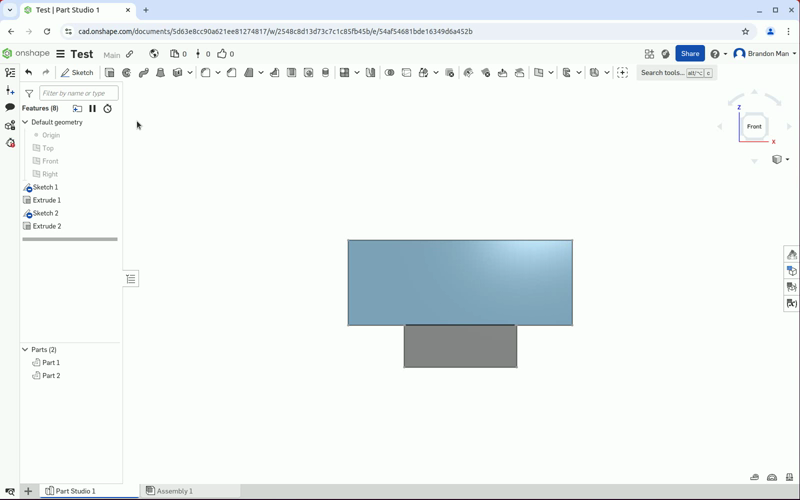
key(shift+7)
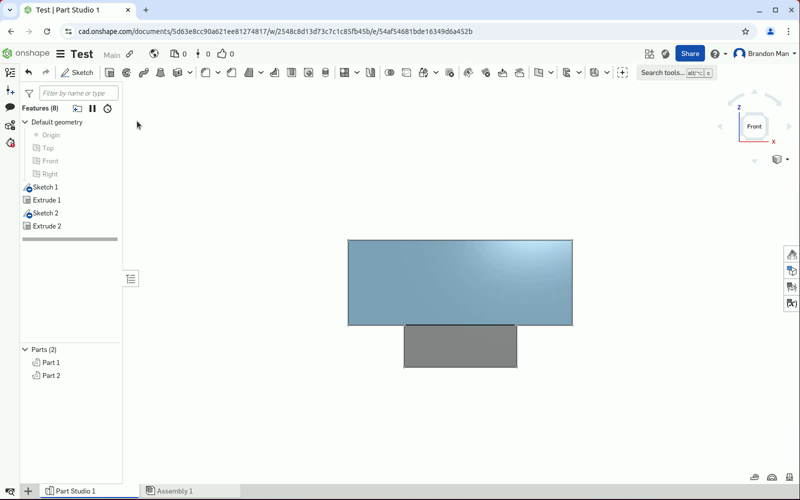
key(left, 2)
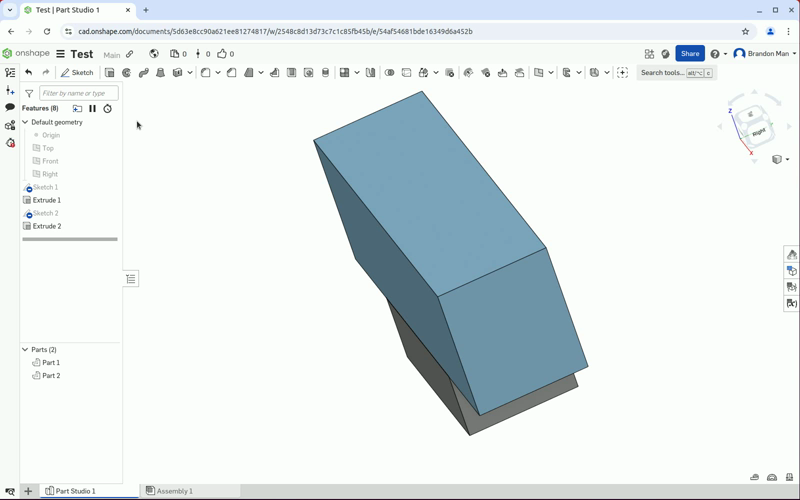
key(down, 2)
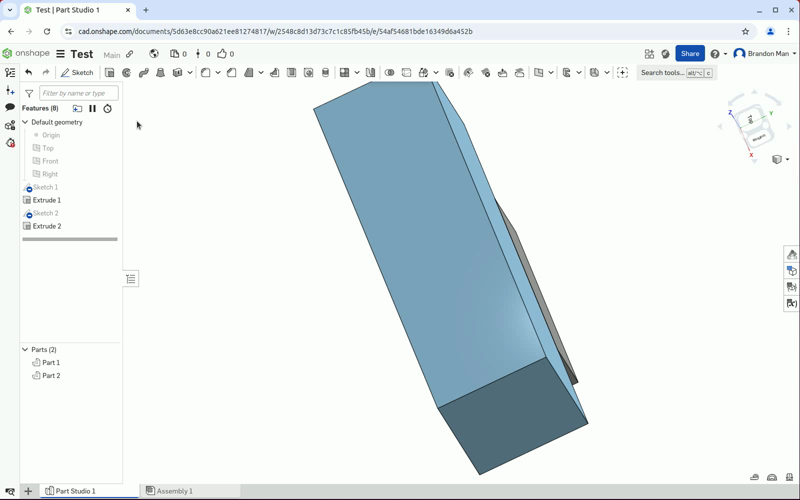
key(up, 2)
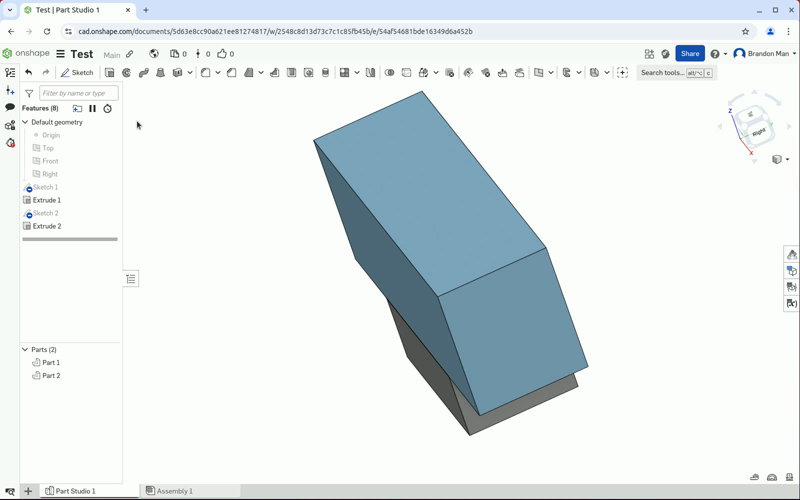
key(right, 2)
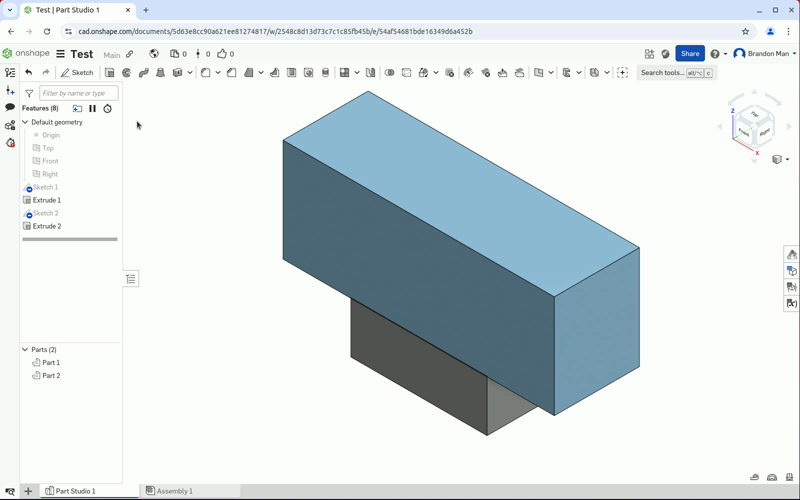
mouse_move(73, 189)
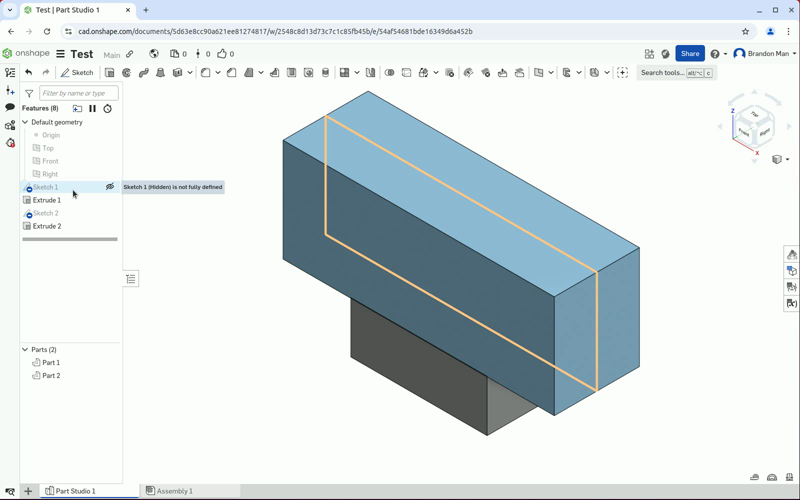
click(73, 189)